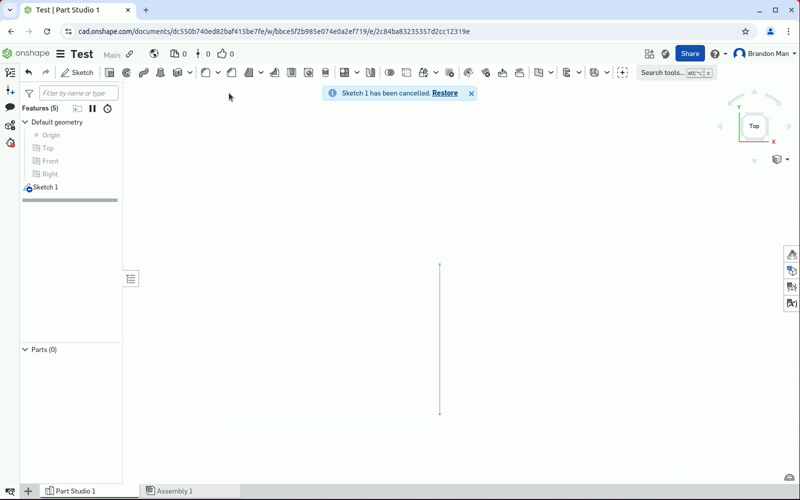
key(shift+h)
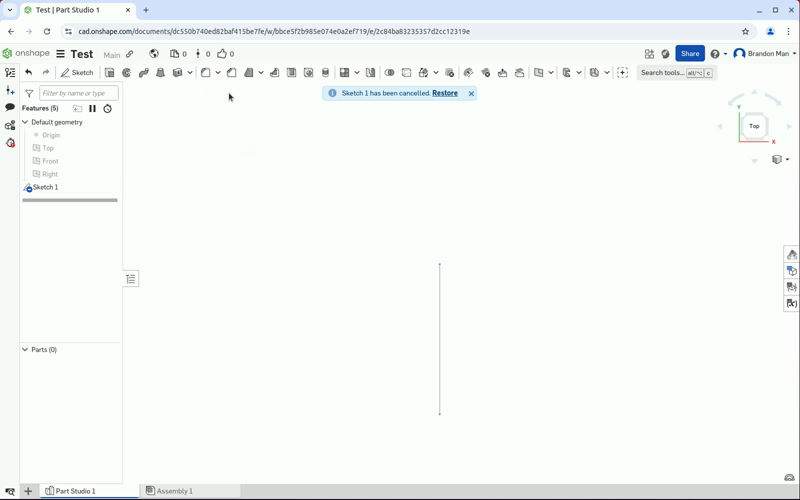
key(shift+s)
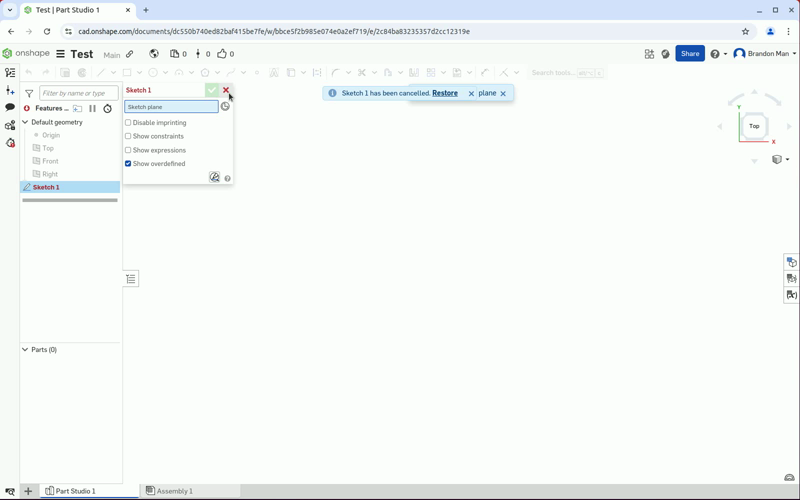
mouse_move(73, 150)
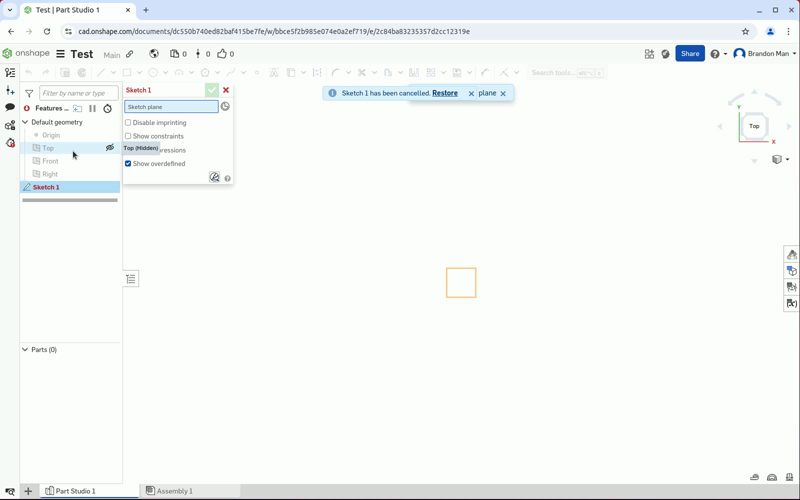
click(73, 150)
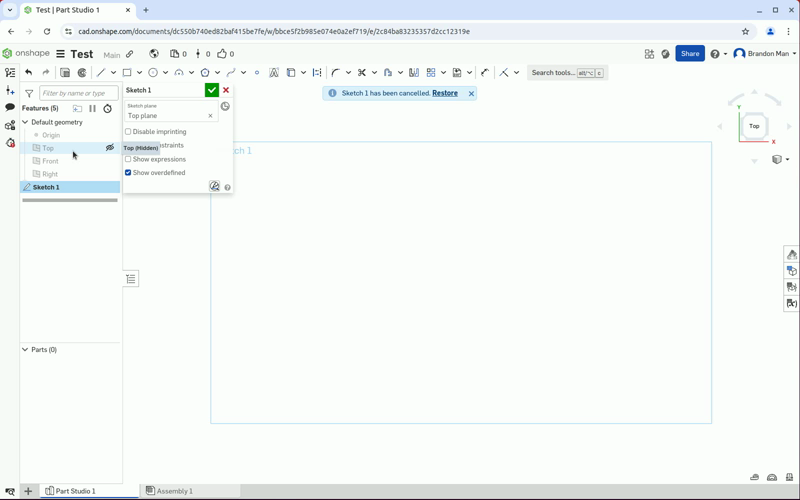
mouse_move(73, 352)
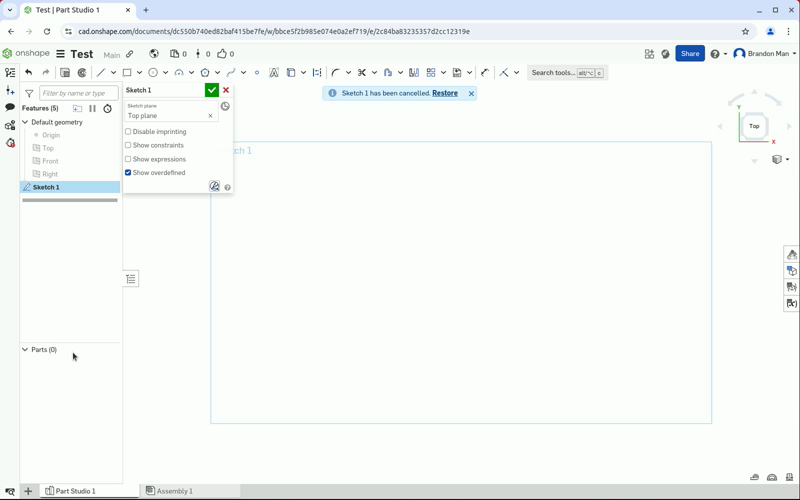
key(y)
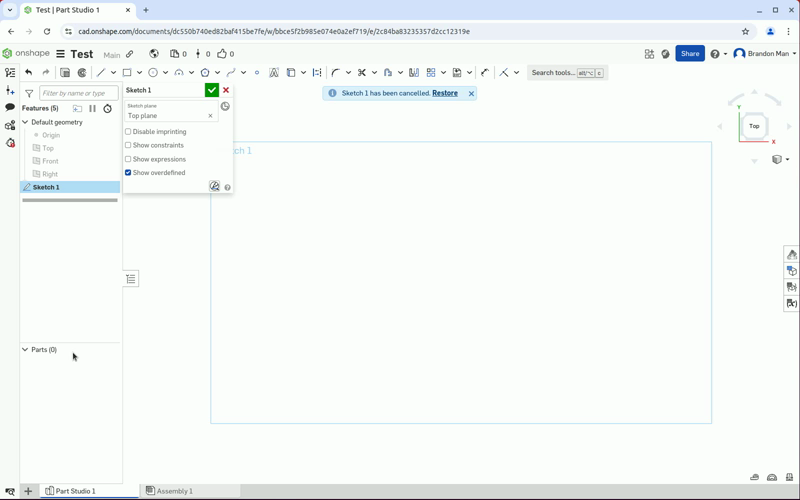
key(l)
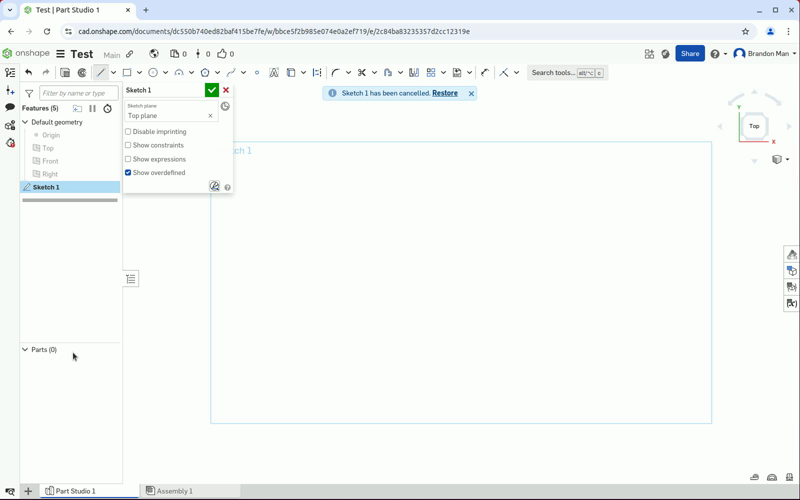
key_down(shift)
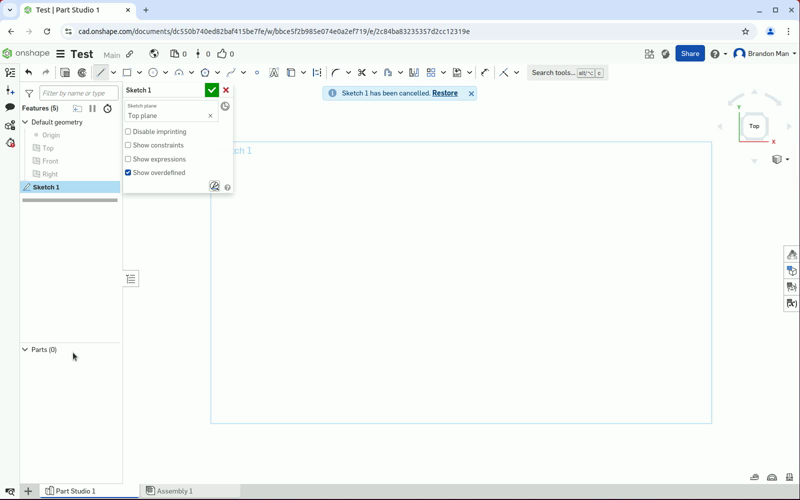
mouse_move(348, 282)
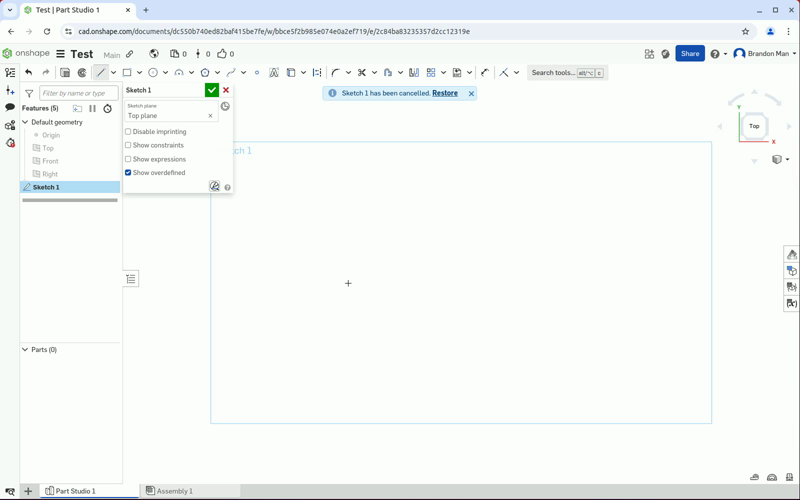
click(348, 282)
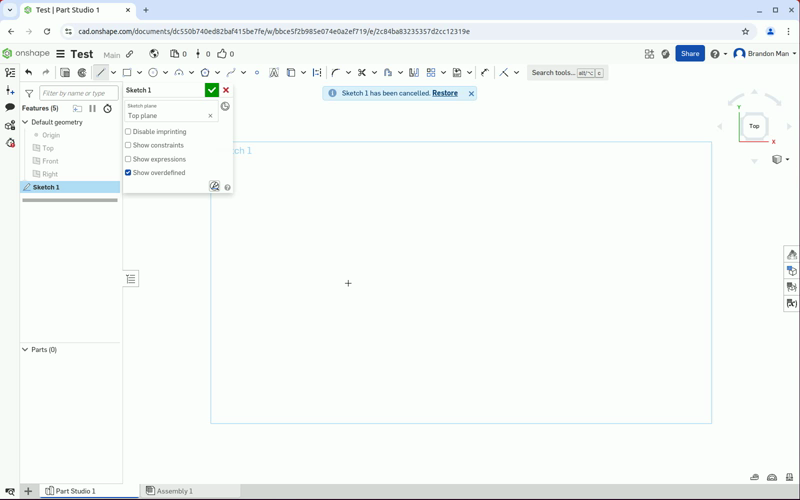
key_up(shift)
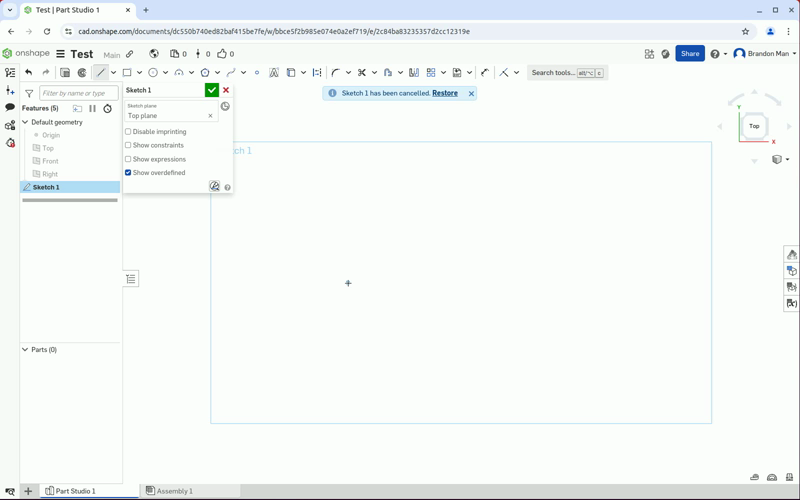
key_down(shift)
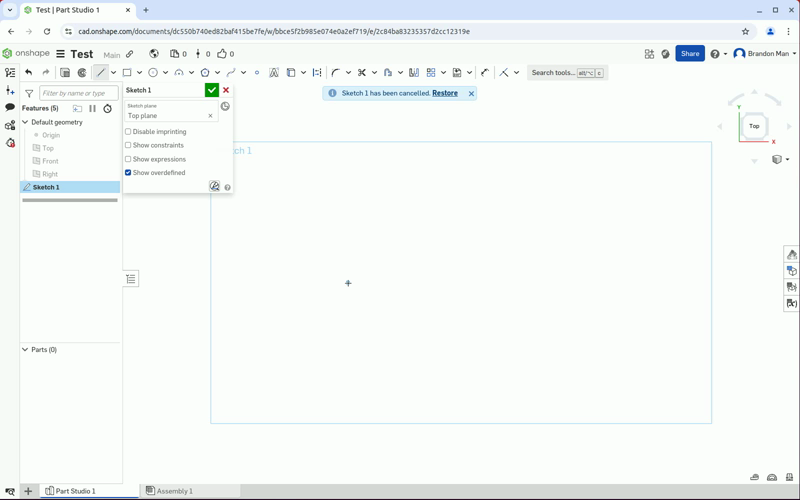
mouse_move(516, 380)
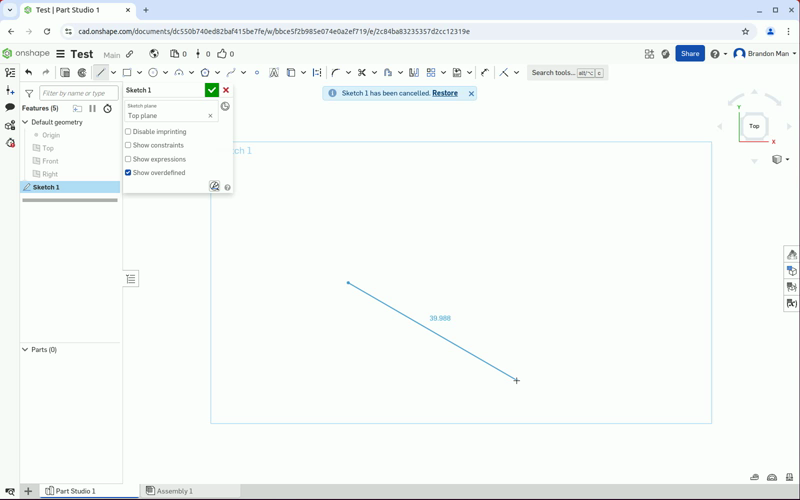
click(516, 380)
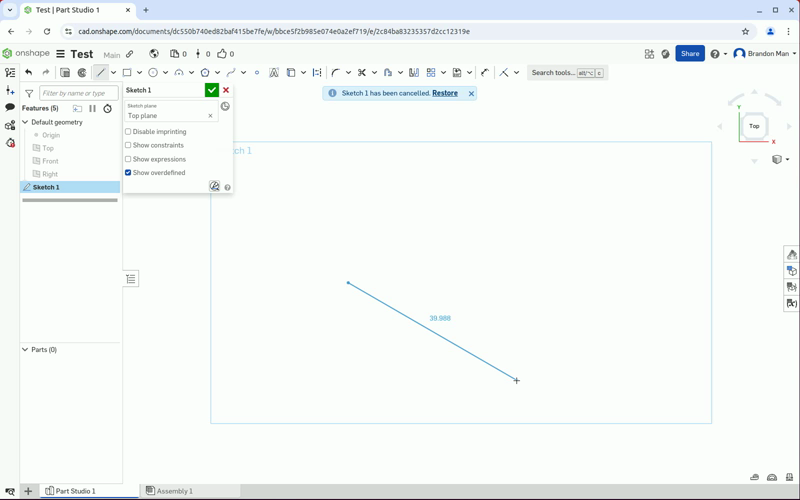
key_up(shift)
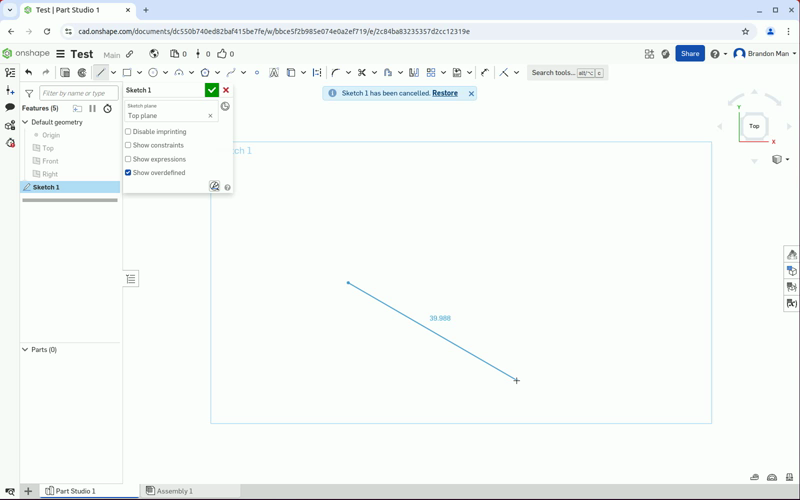
key_down(shift)
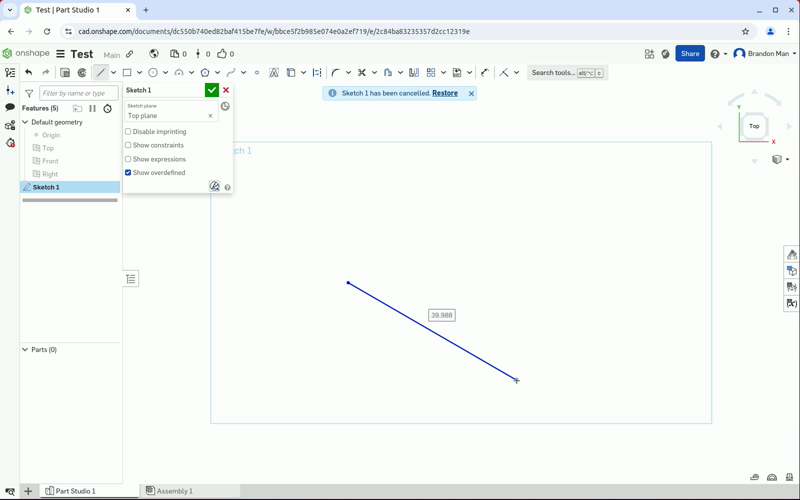
mouse_move(516, 185)
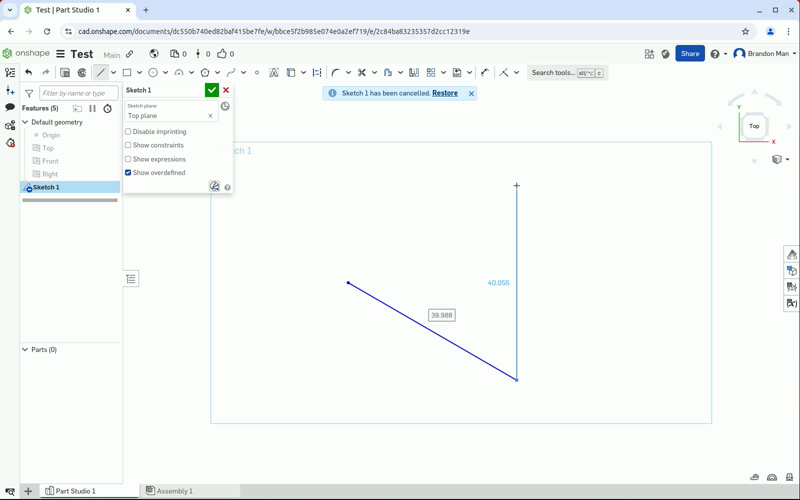
click(516, 185)
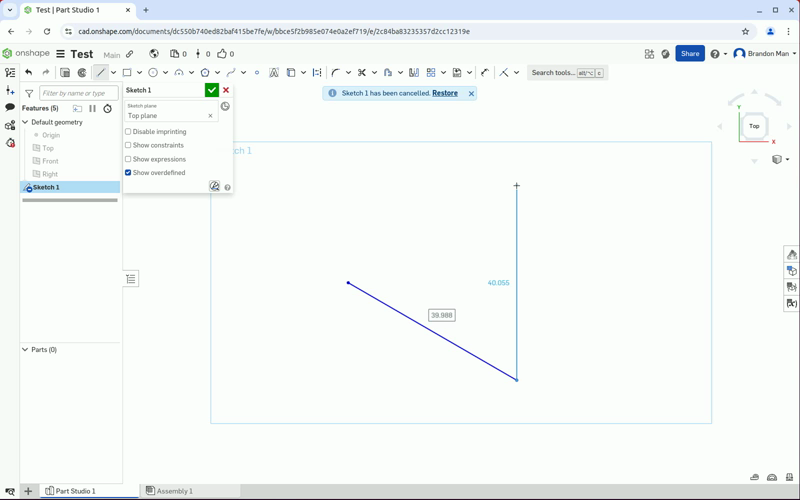
key_up(shift)
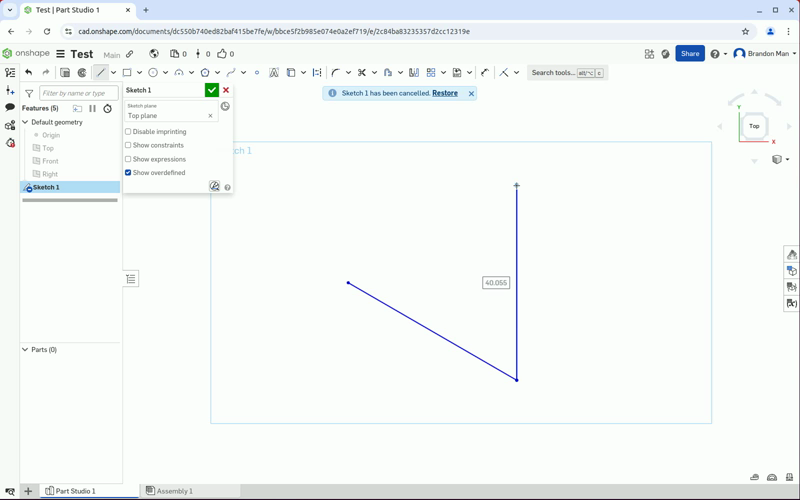
key_down(shift)
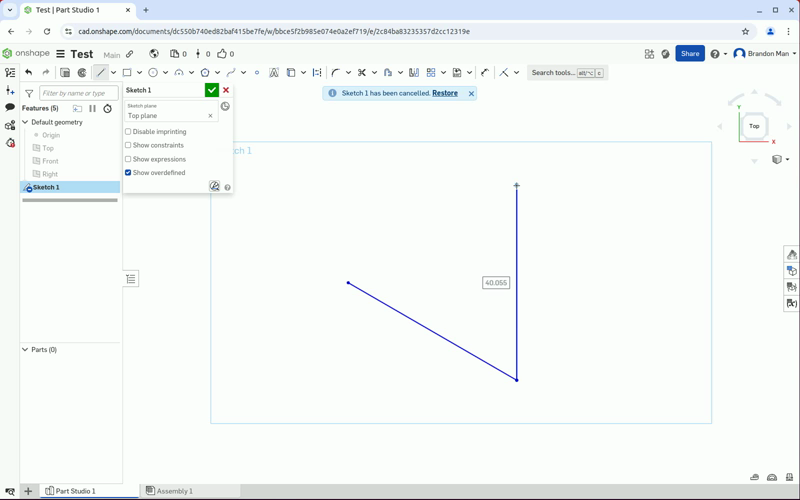
mouse_move(348, 282)
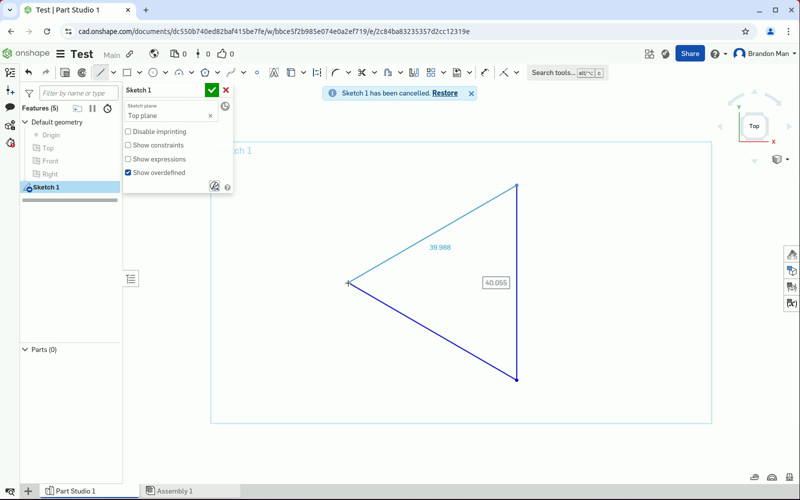
key_up(shift)
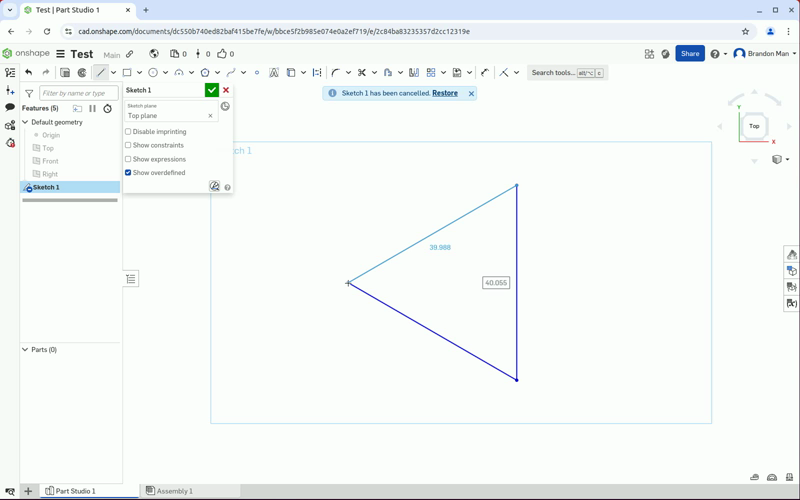
click(348, 282)
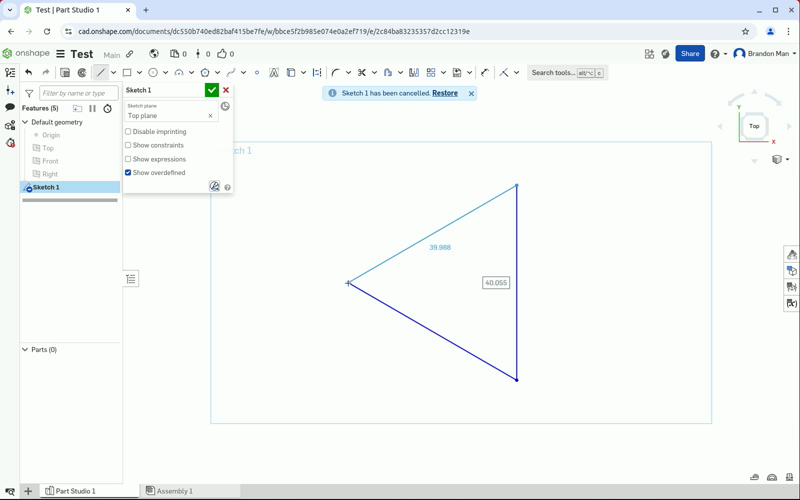
key(esc)
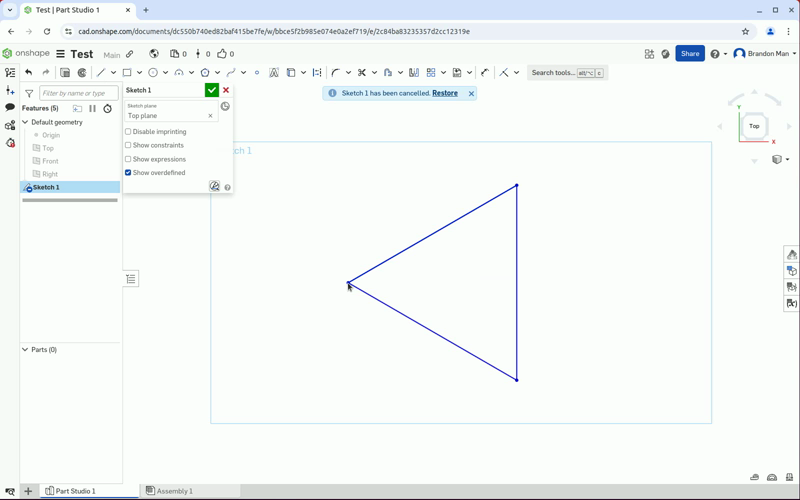
mouse_move(470, 305)
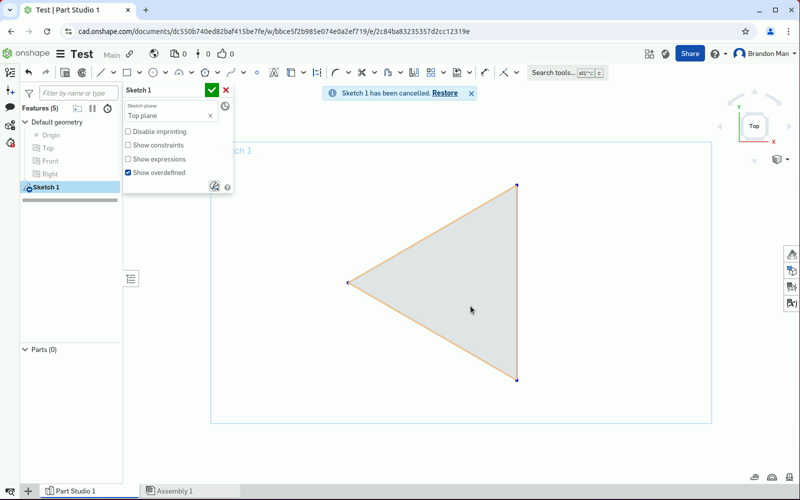
click(470, 305)
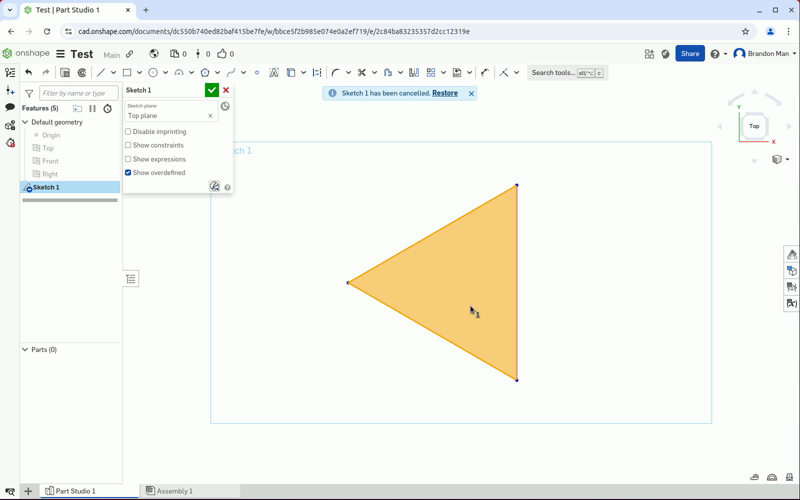
mouse_move(73, 352)
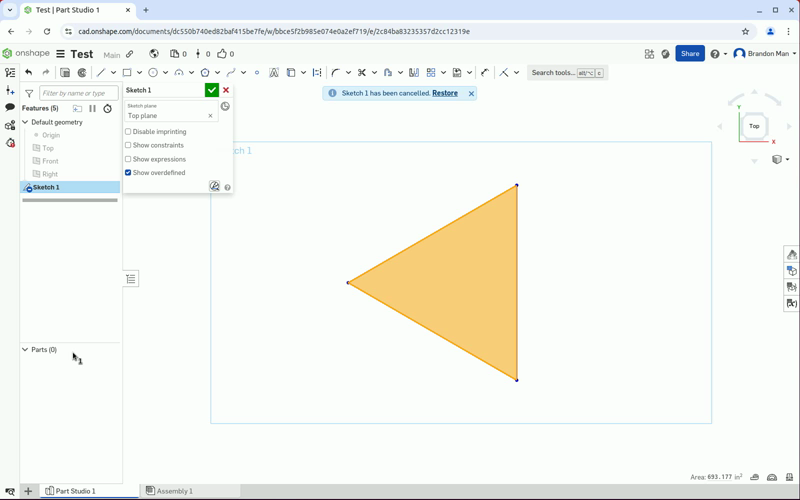
key(shift+y)
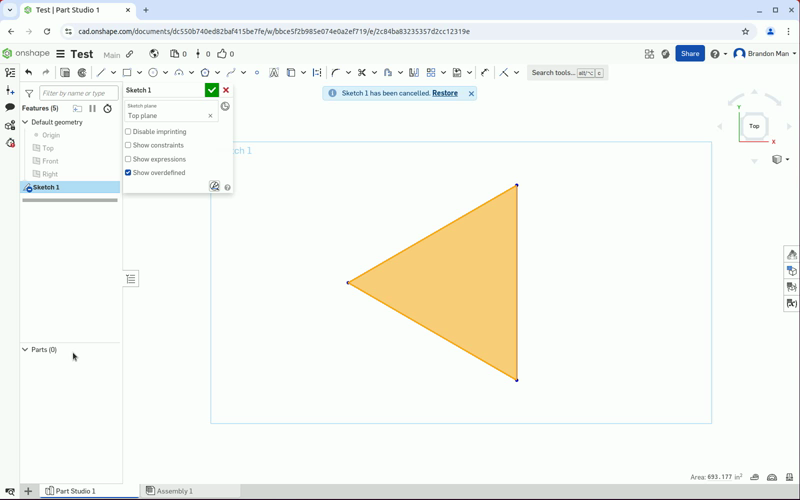
key(shift+e)
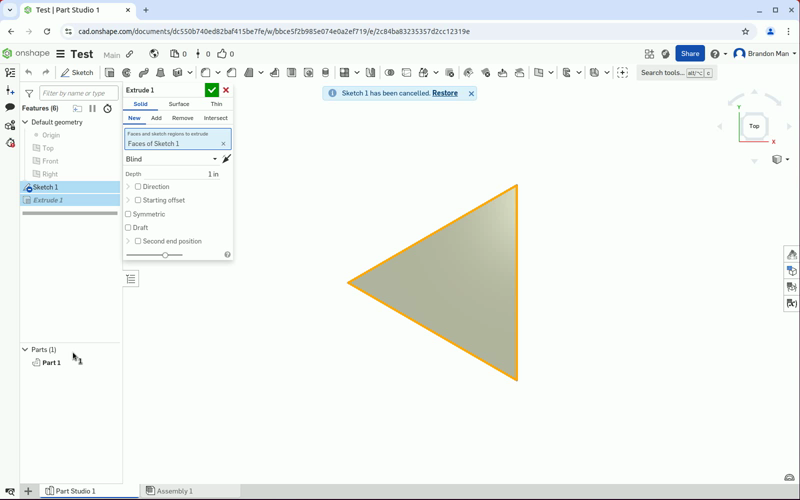
mouse_move(143, 106)
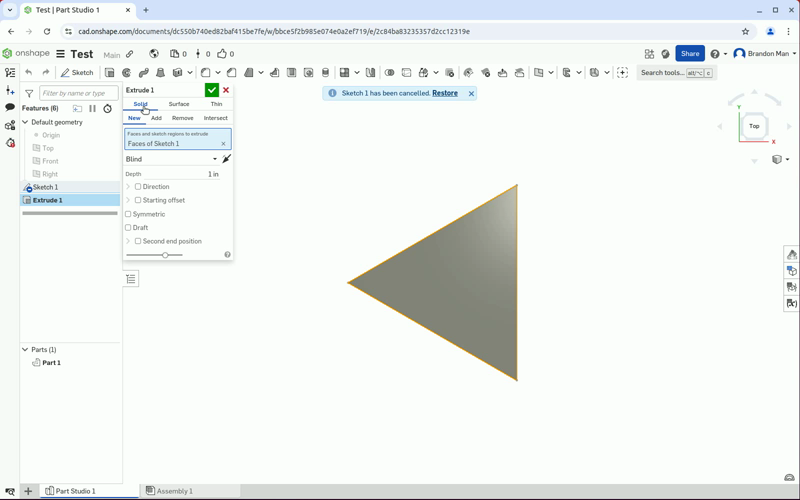
click(143, 106)
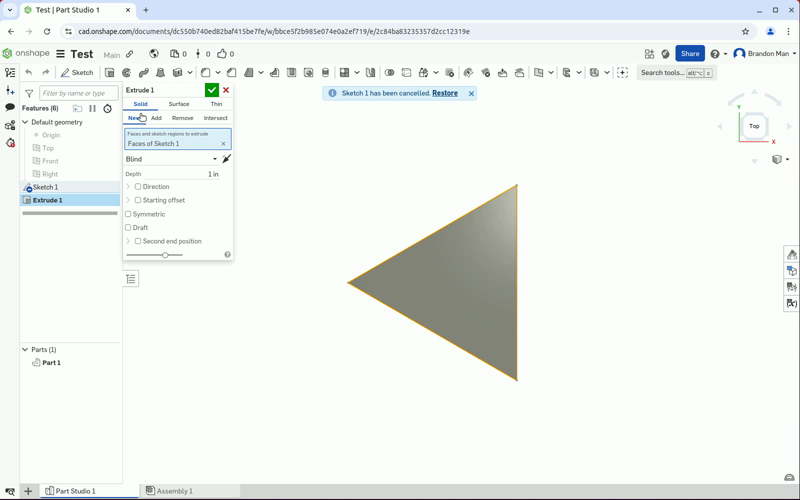
mouse_move(137, 120)
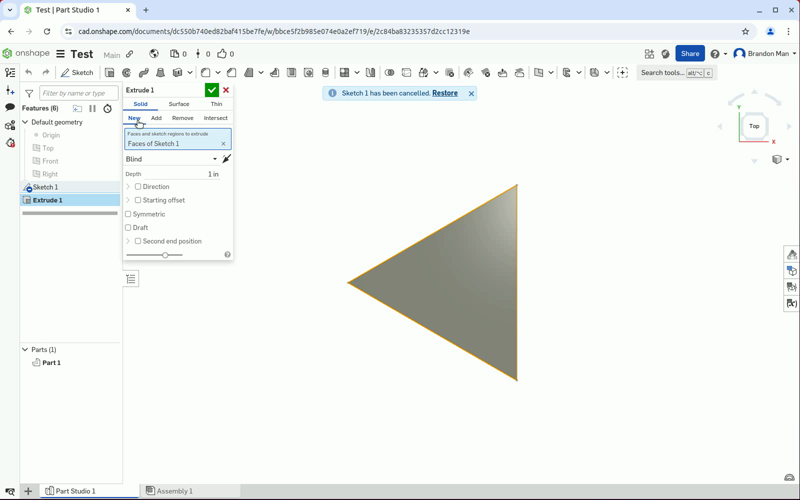
click(137, 120)
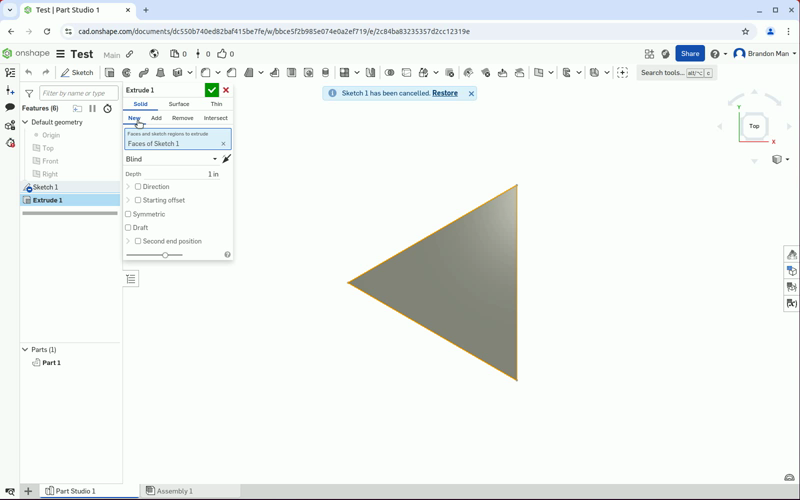
key(tab, 4)
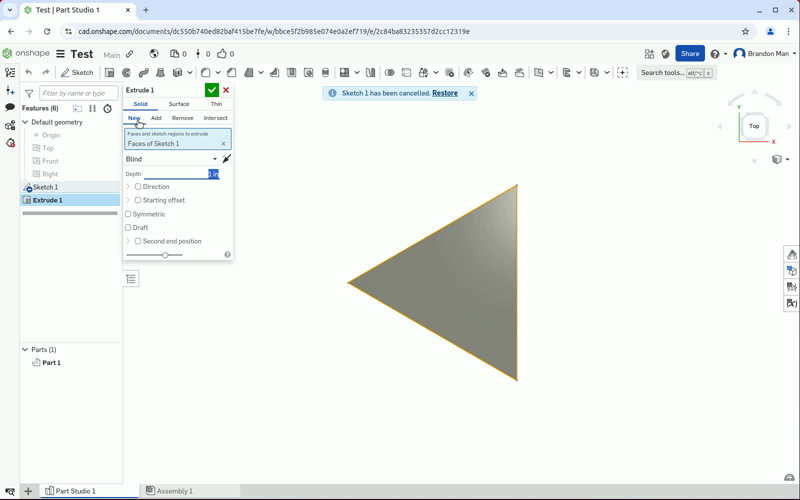
text(1.926)
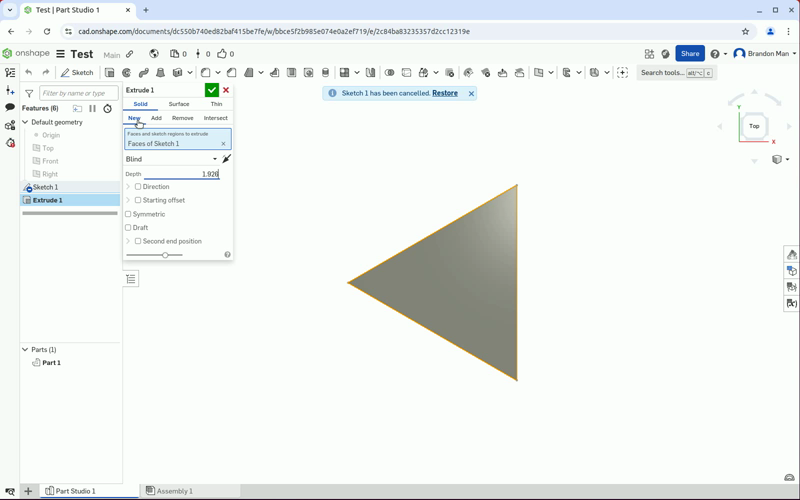
key(enter)
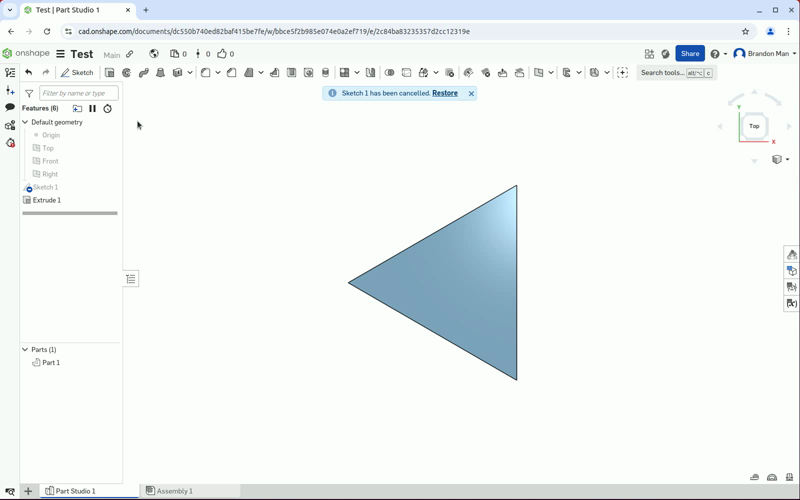
key(shift+h)
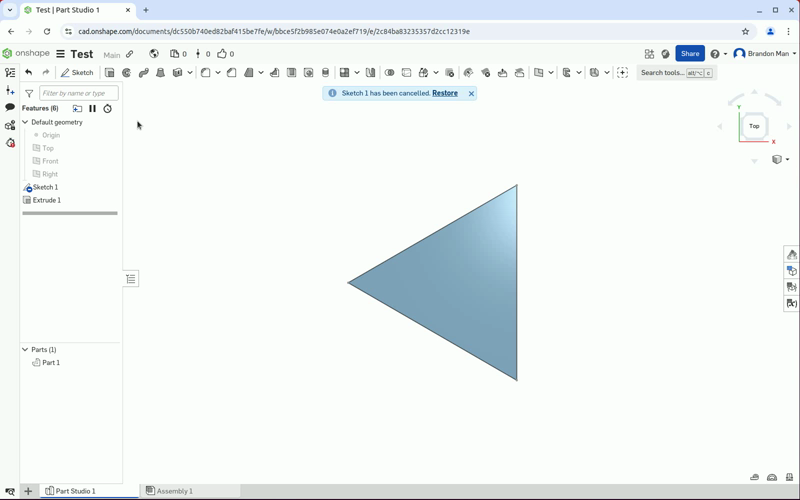
key(shift+h)
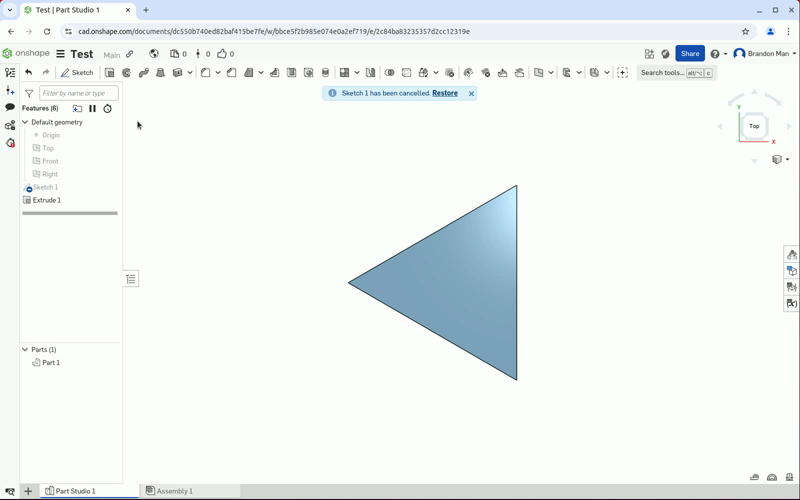
mouse_move(73, 189)
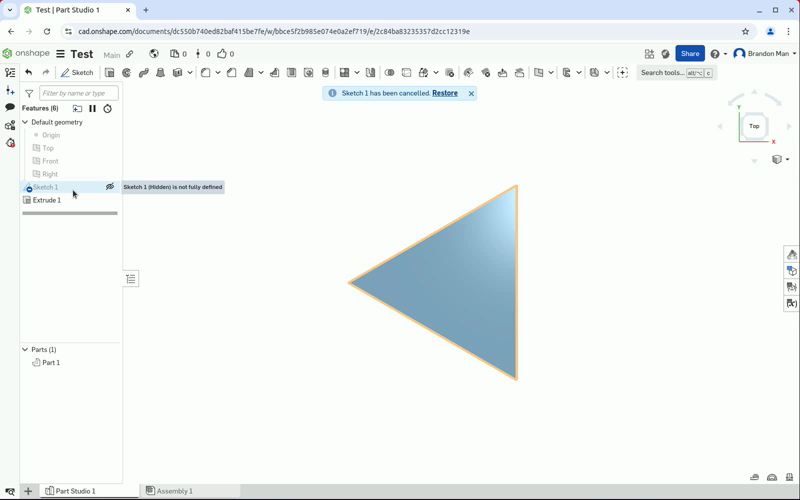
click(73, 189)
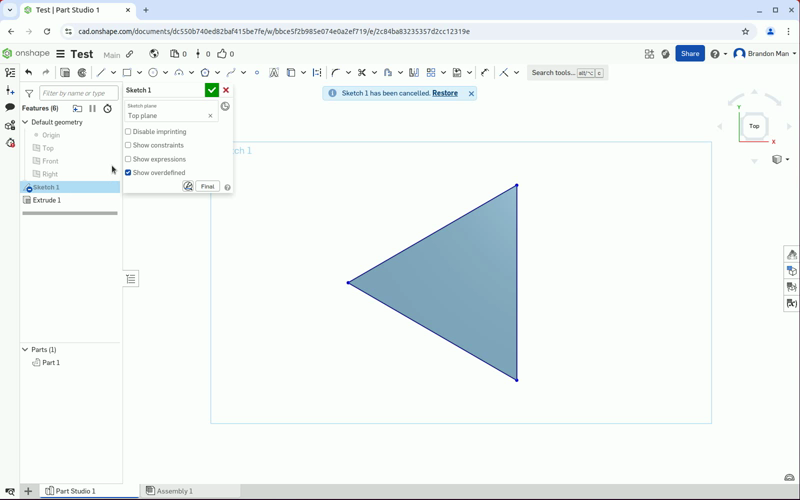
mouse_move(229, 92)
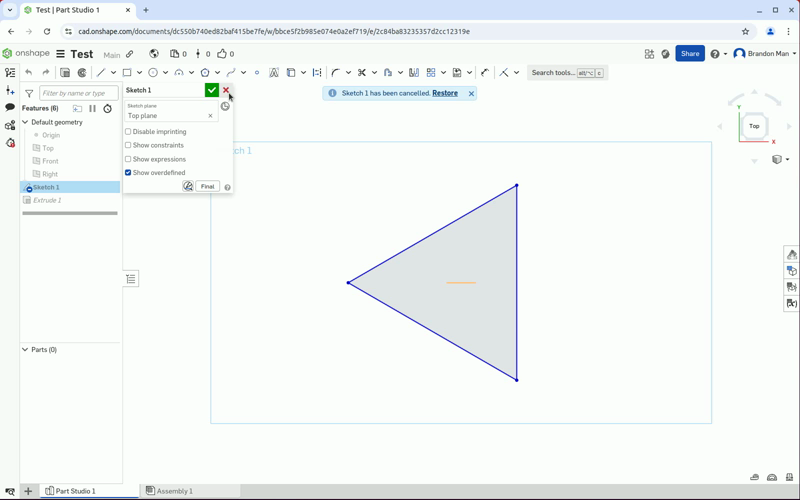
click(229, 92)
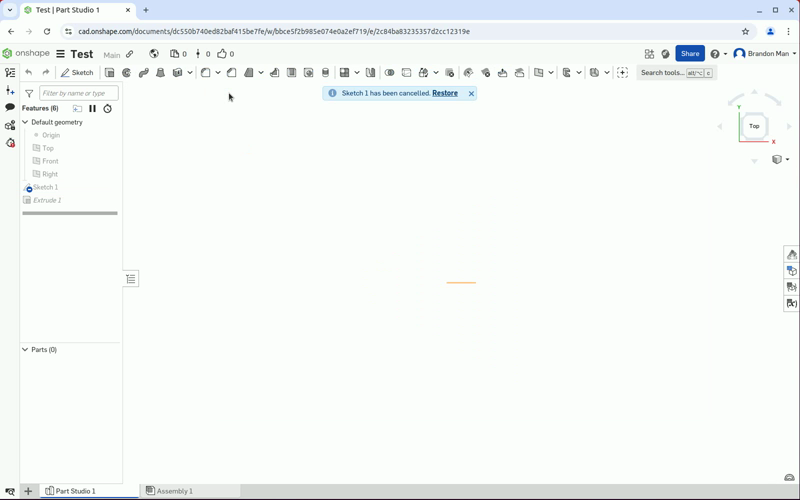
mouse_move(541, 75)
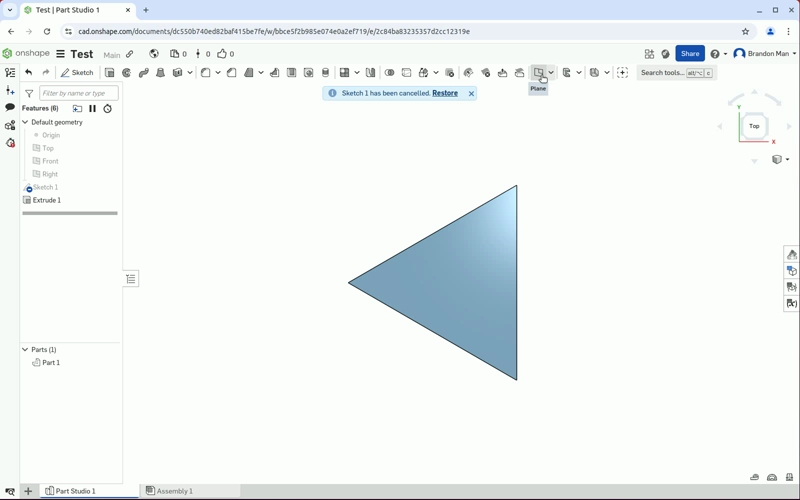
click(541, 75)
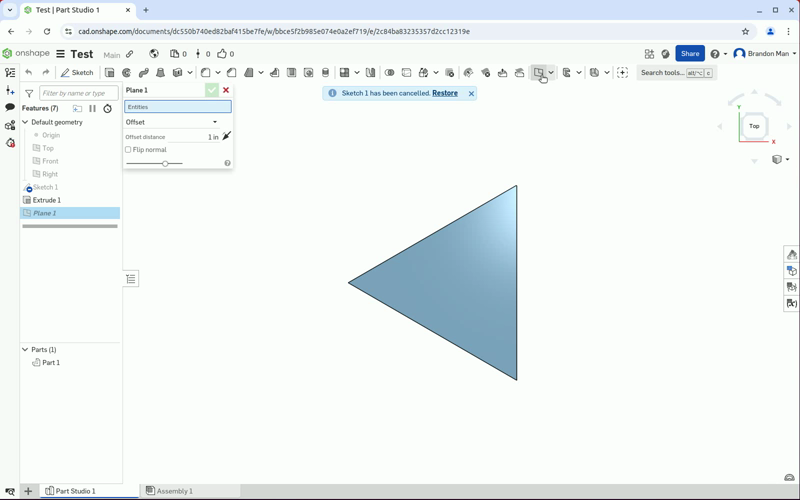
mouse_move(73, 150)
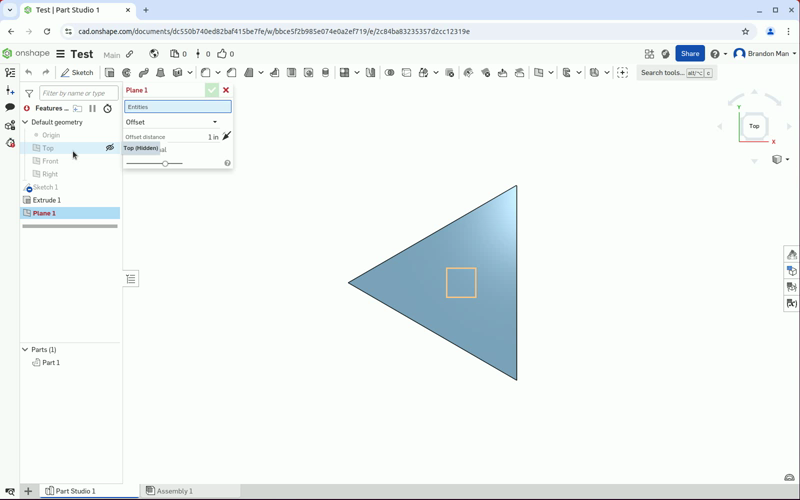
click(73, 150)
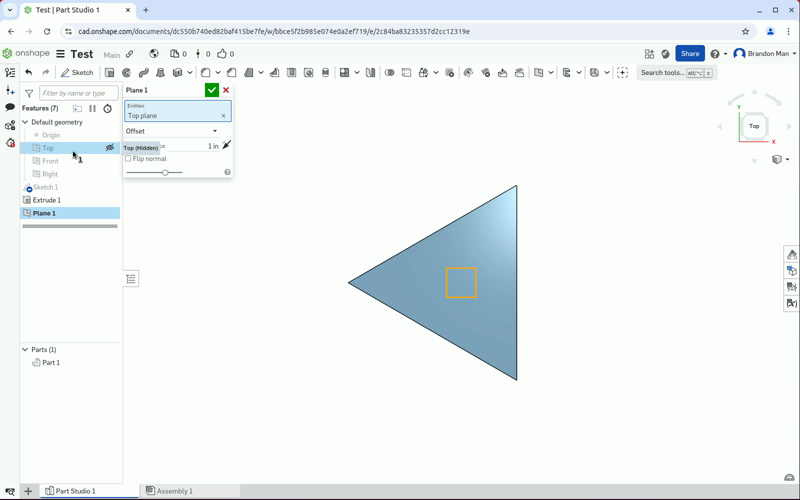
key(tab, 2)
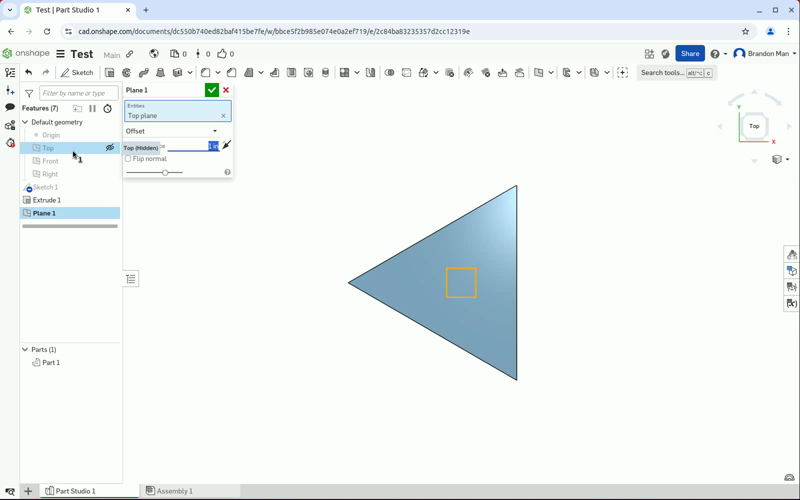
text(1.91)
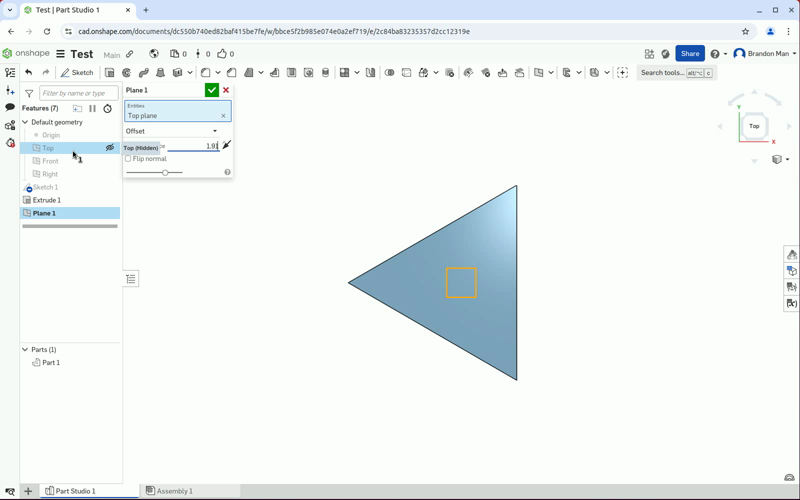
key(enter, 2)
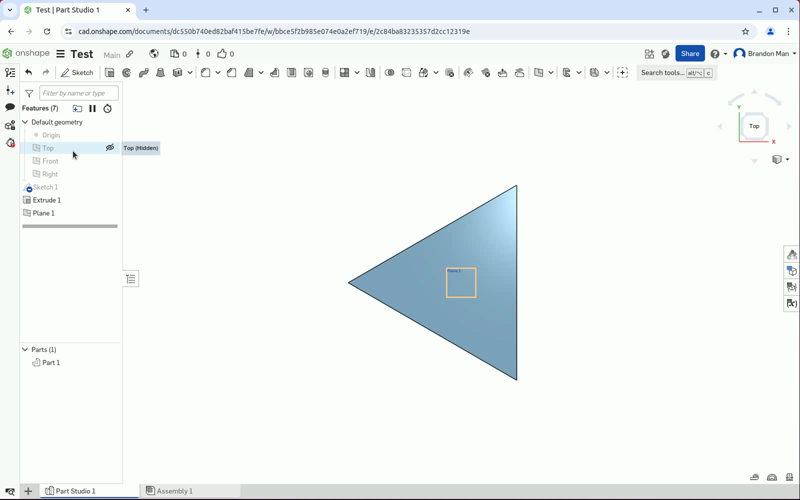
key(shift+s)
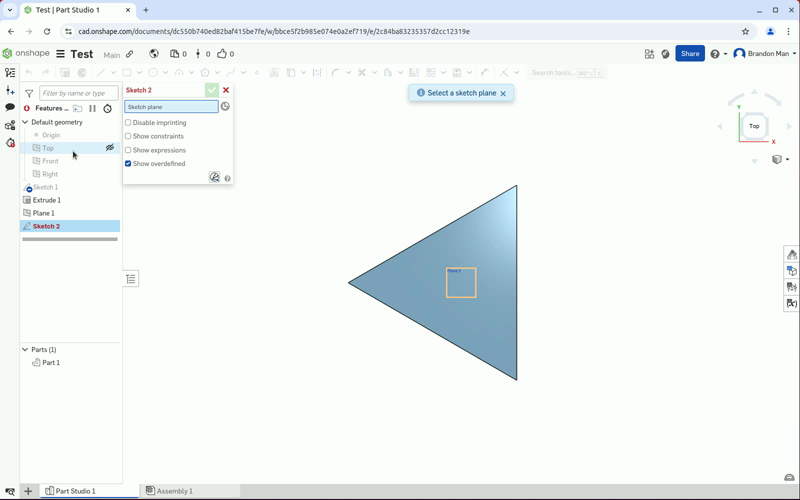
mouse_move(73, 215)
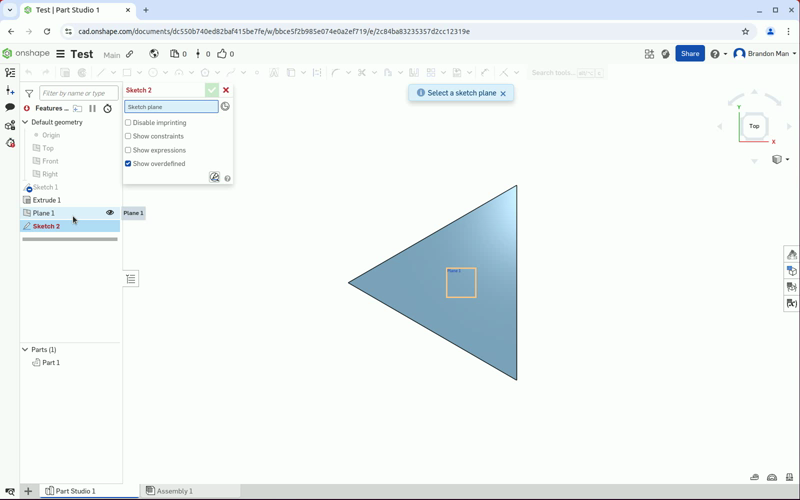
click(73, 215)
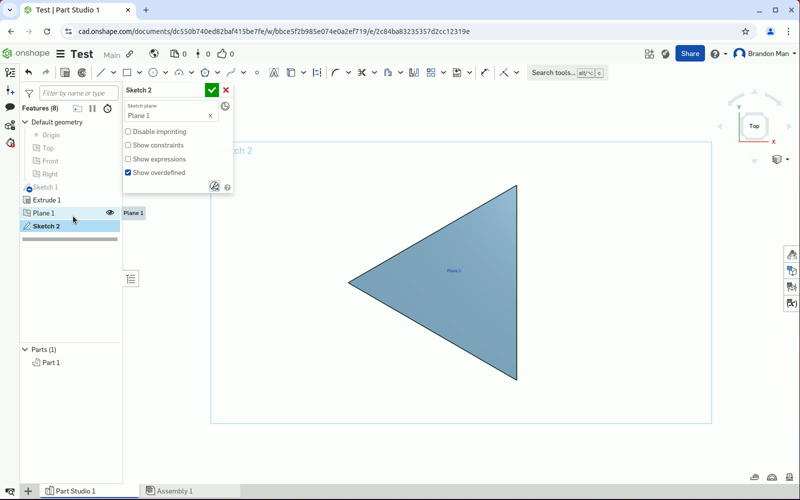
mouse_move(73, 352)
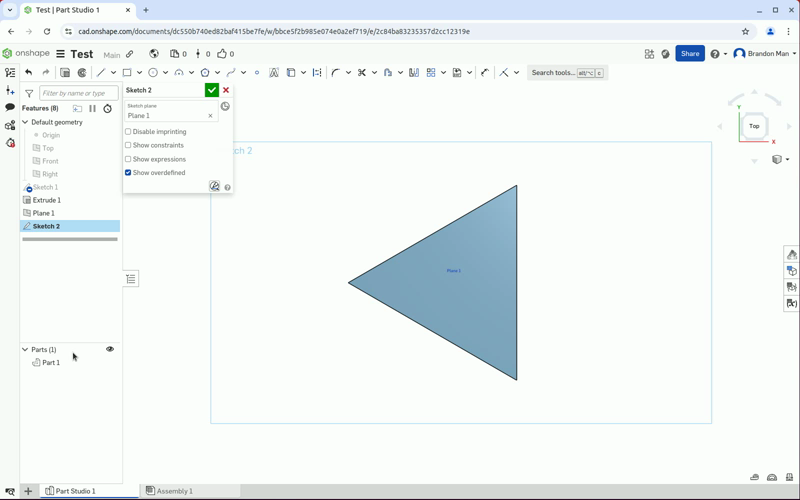
key(y)
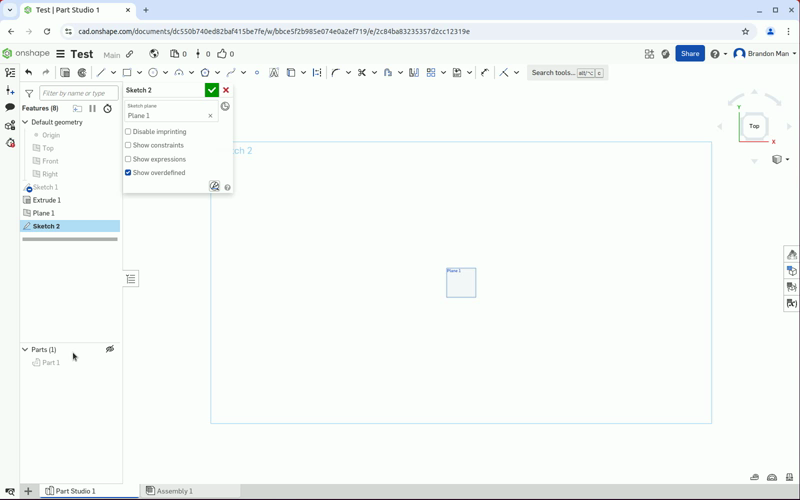
key(l)
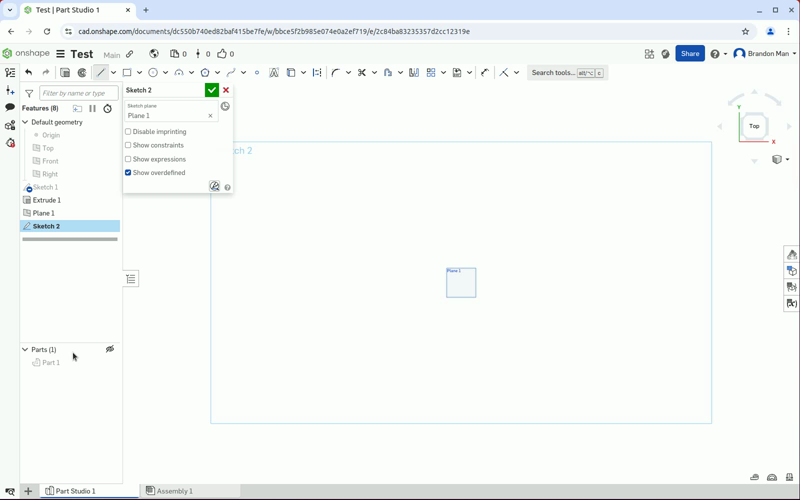
key_down(shift)
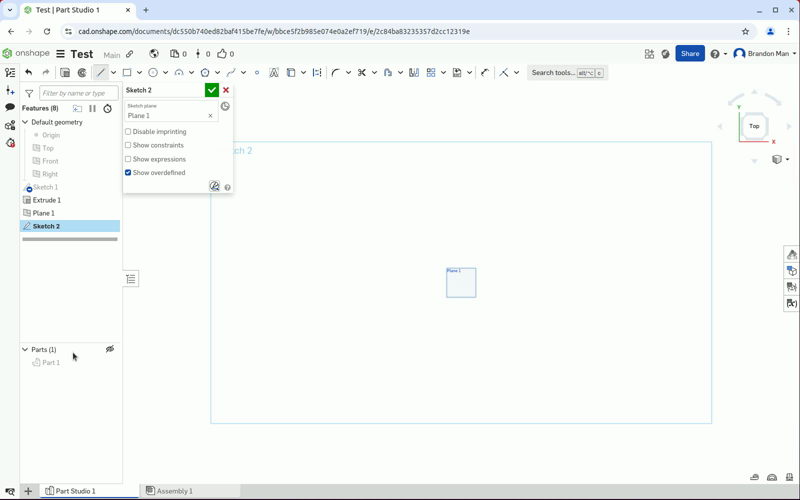
mouse_move(371, 282)
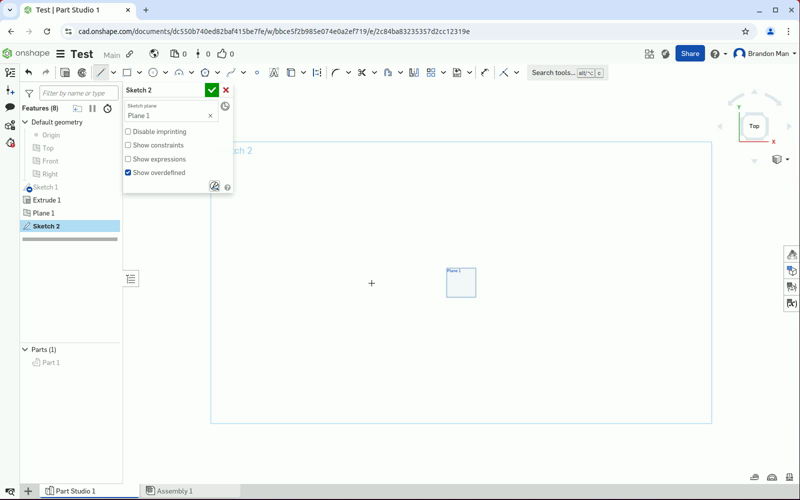
click(371, 282)
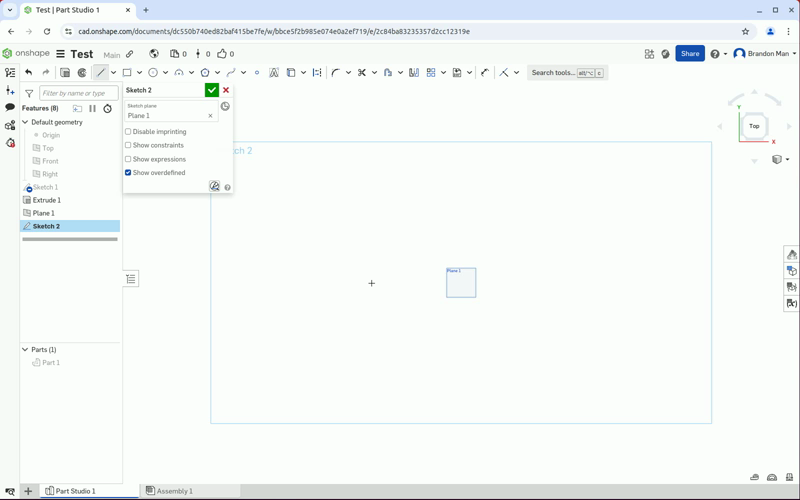
key_up(shift)
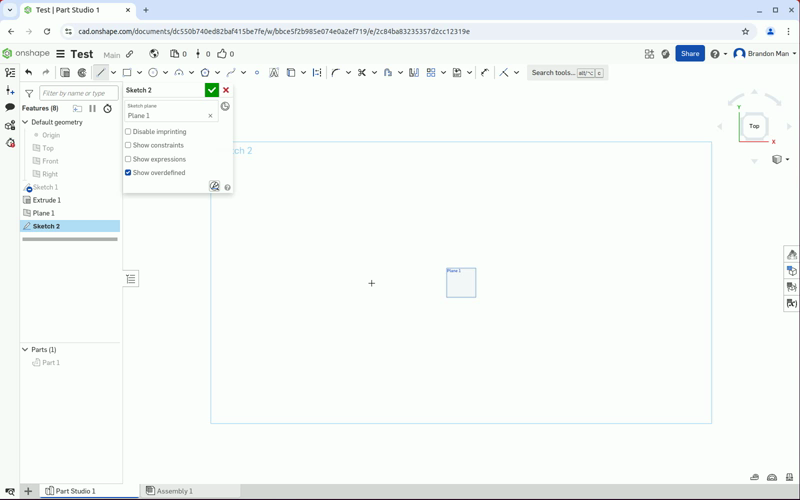
key_down(shift)
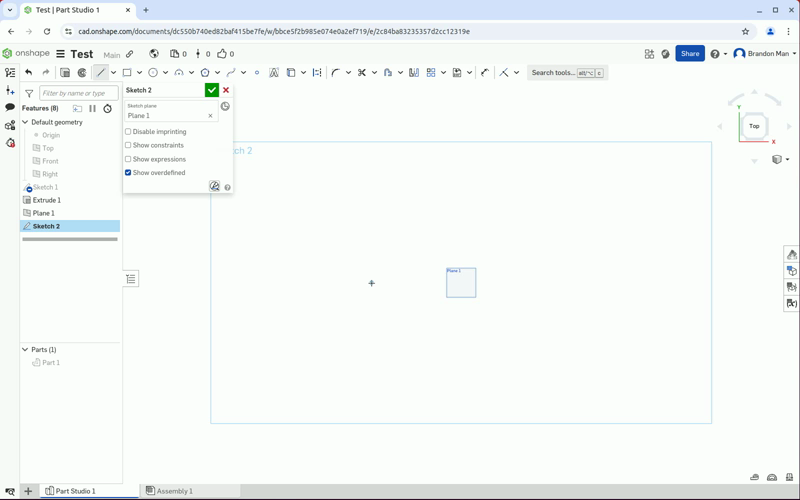
mouse_move(505, 360)
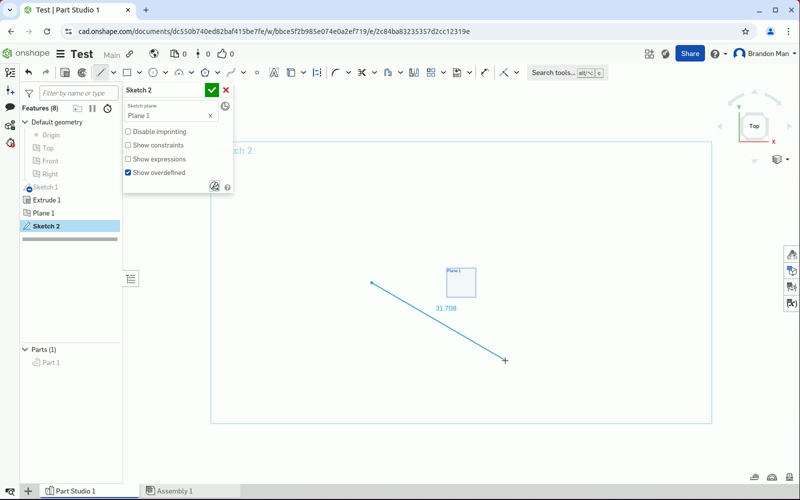
click(505, 360)
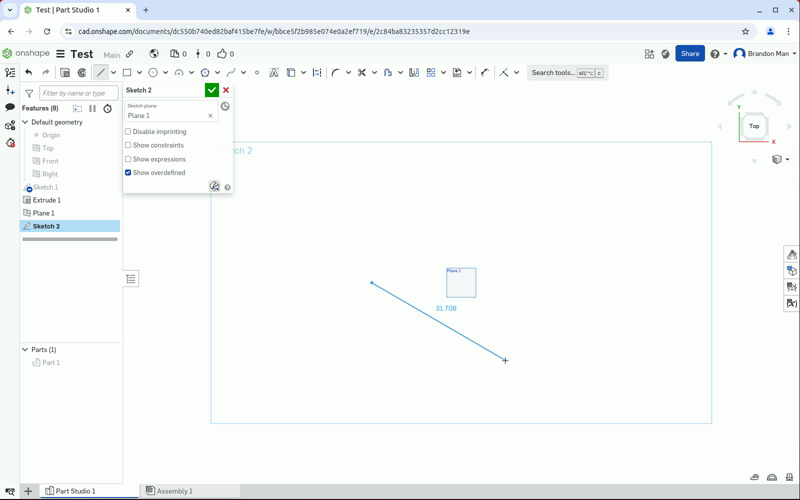
key_up(shift)
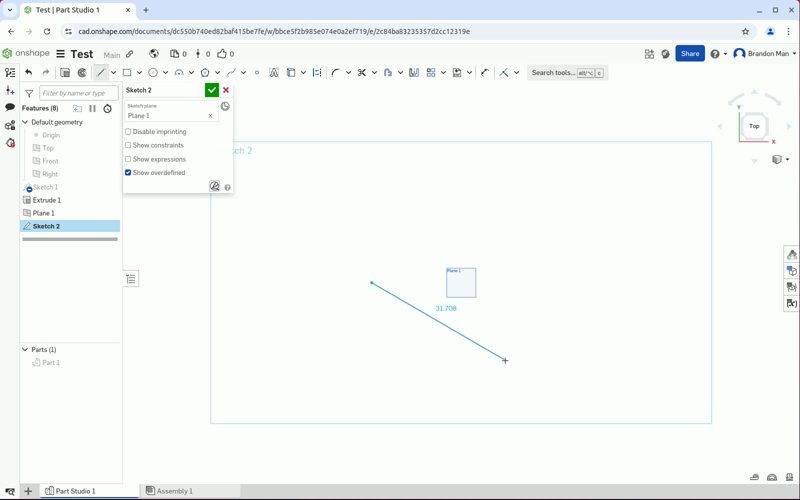
key_down(shift)
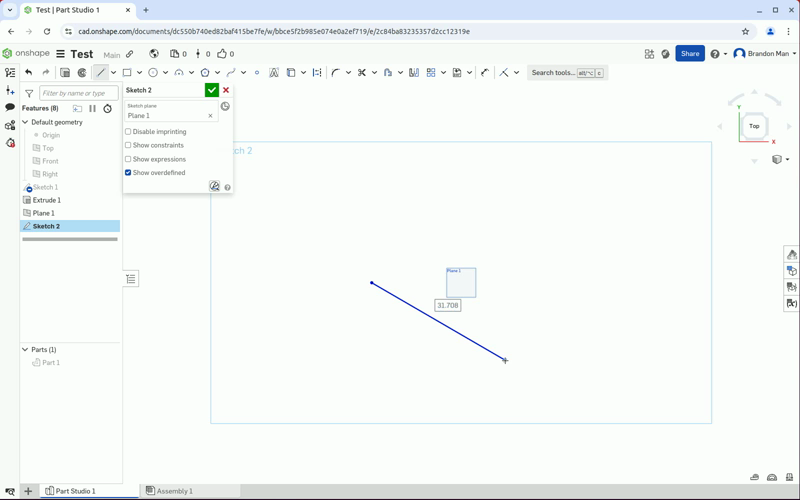
mouse_move(505, 205)
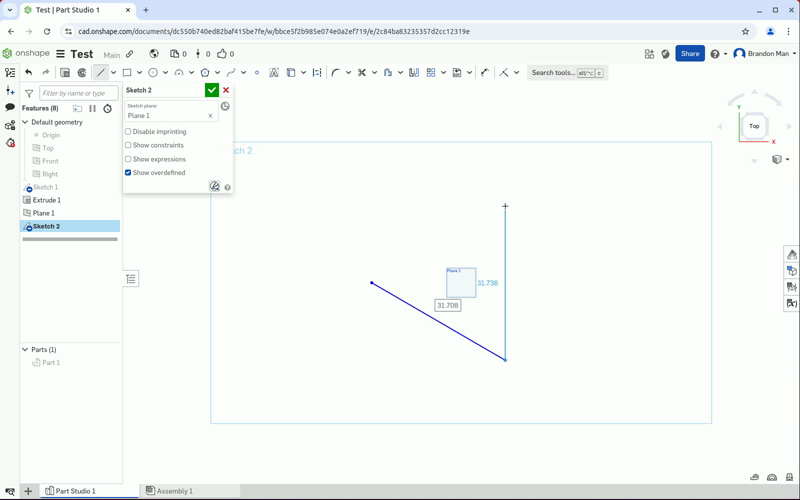
click(505, 205)
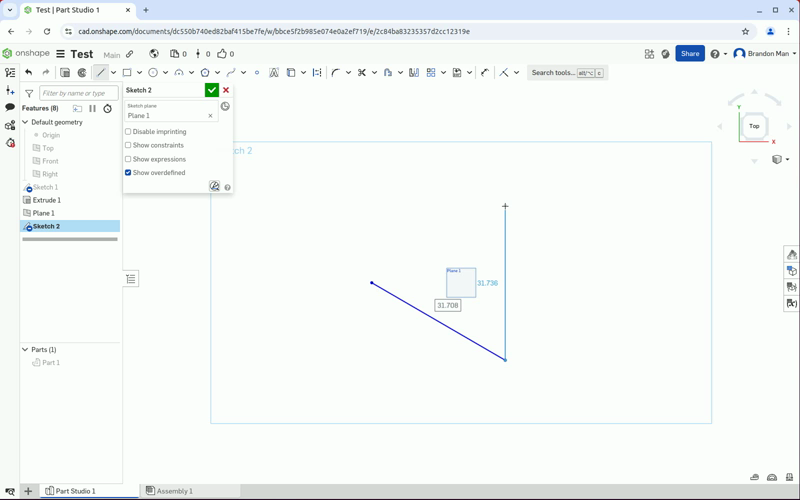
key_up(shift)
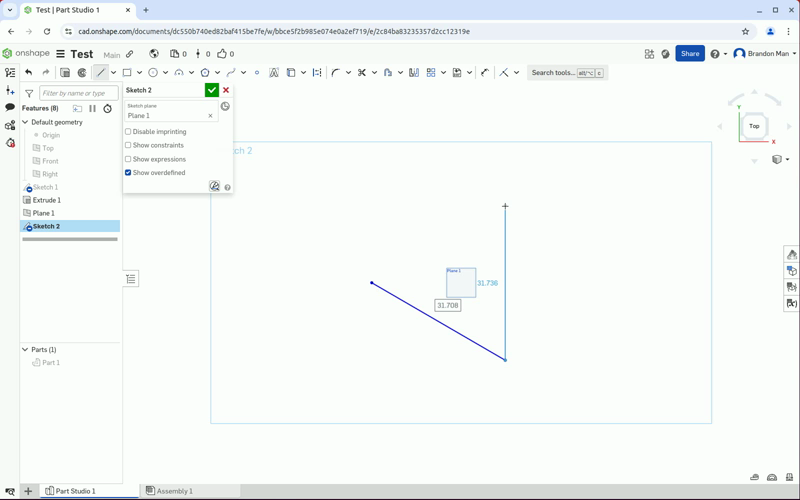
key_down(shift)
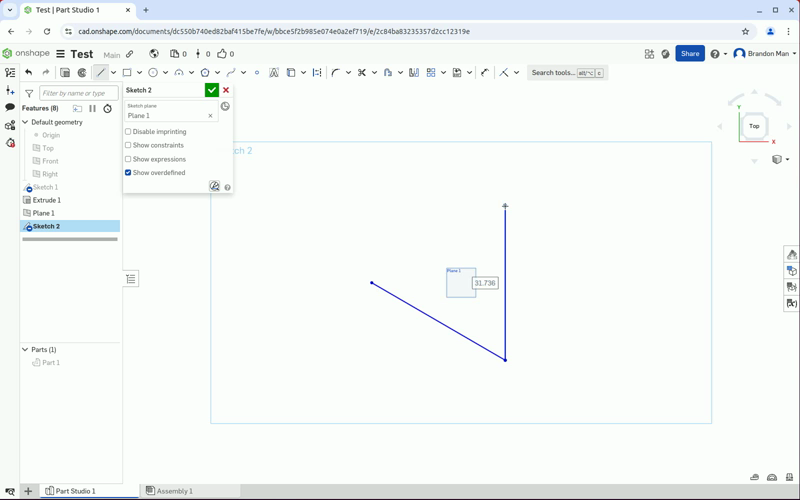
mouse_move(371, 282)
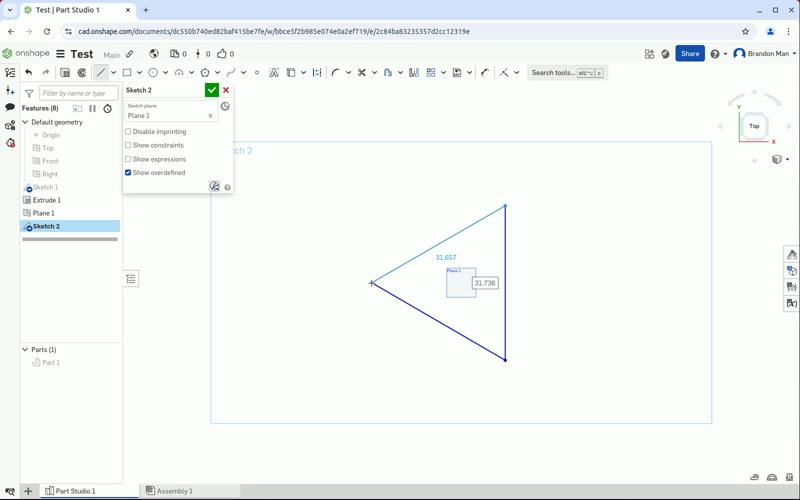
key_up(shift)
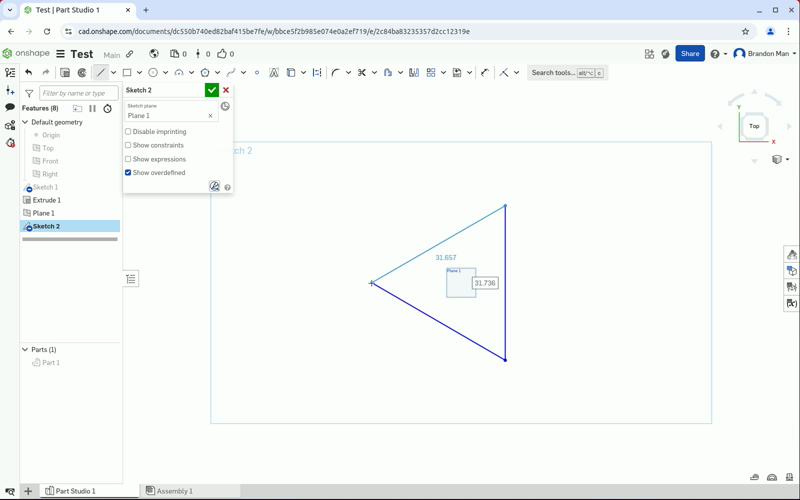
click(371, 282)
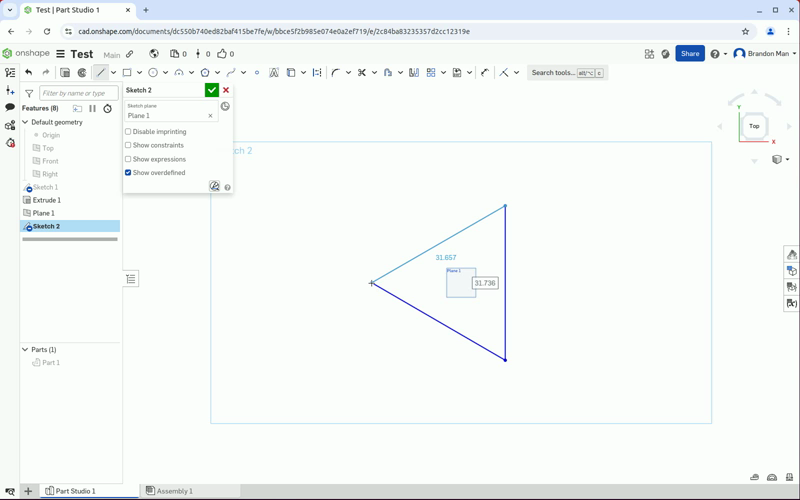
key(esc)
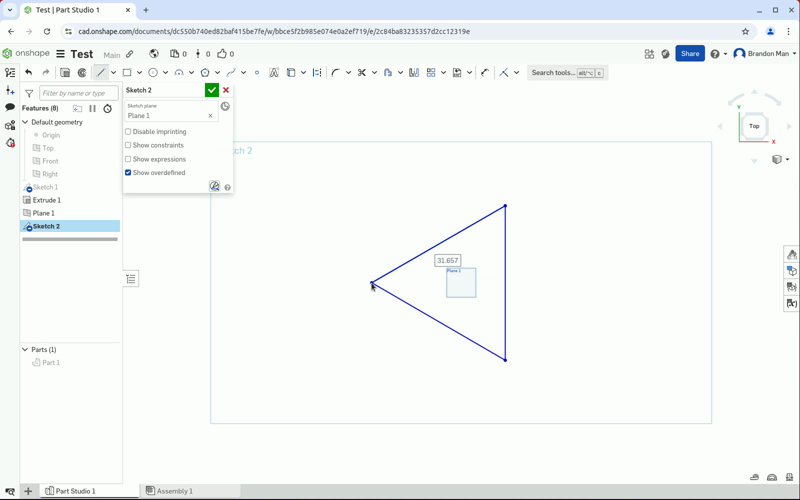
key(l)
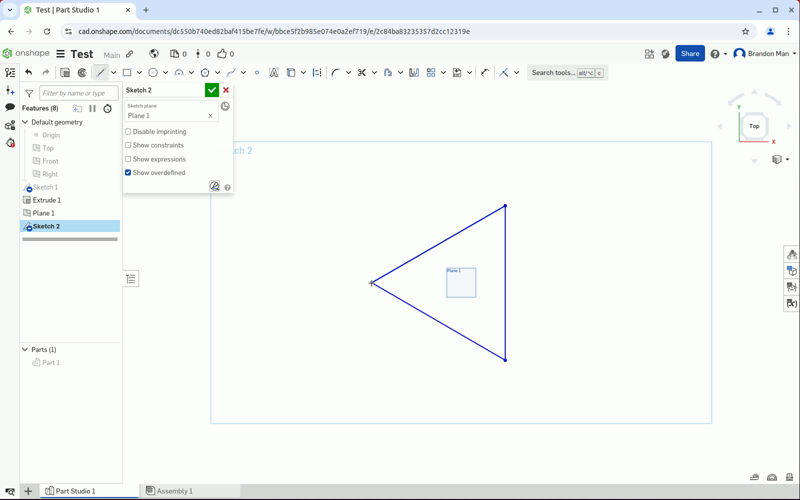
key_down(shift)
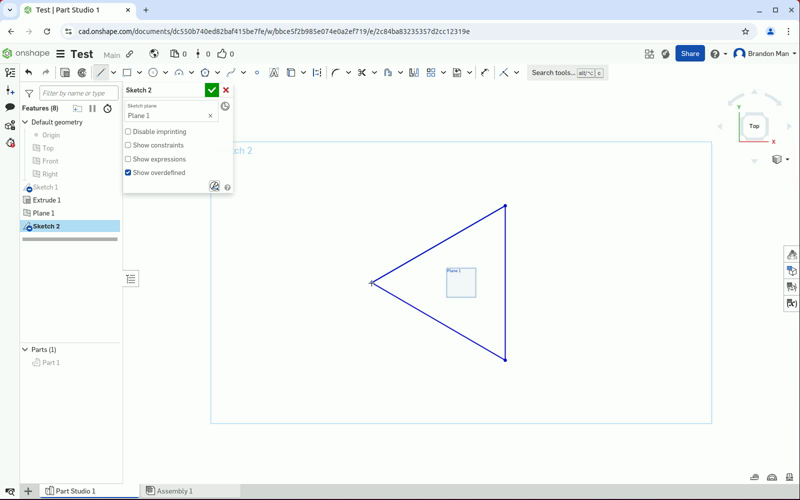
mouse_move(385, 282)
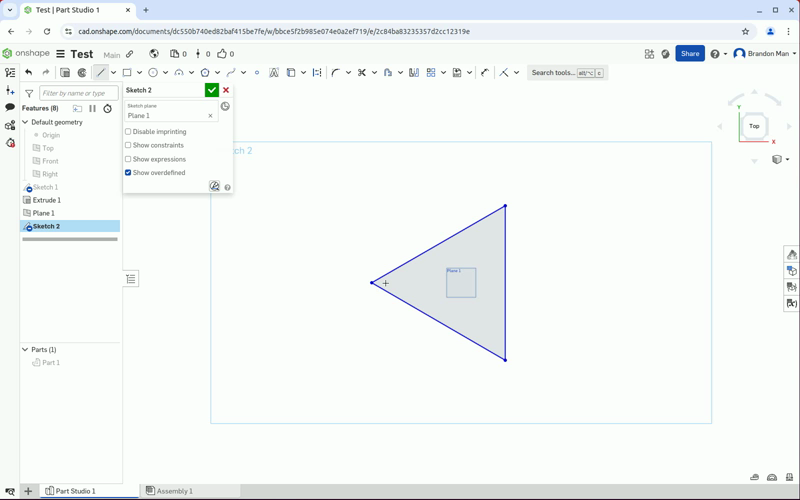
click(385, 282)
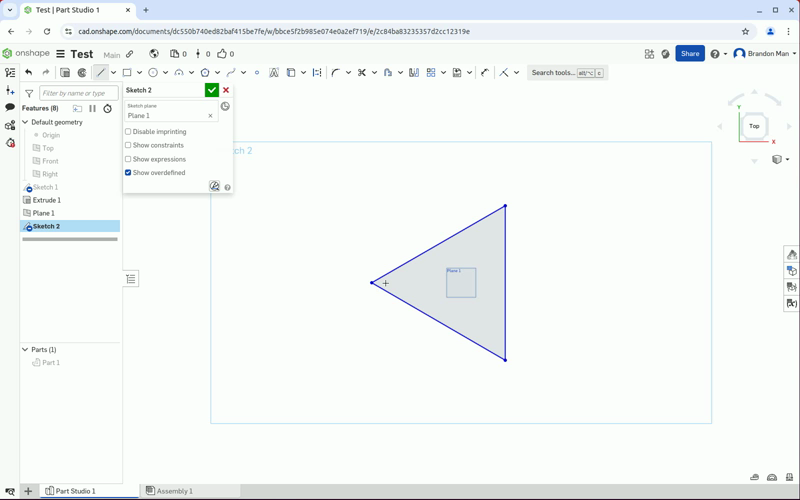
key_up(shift)
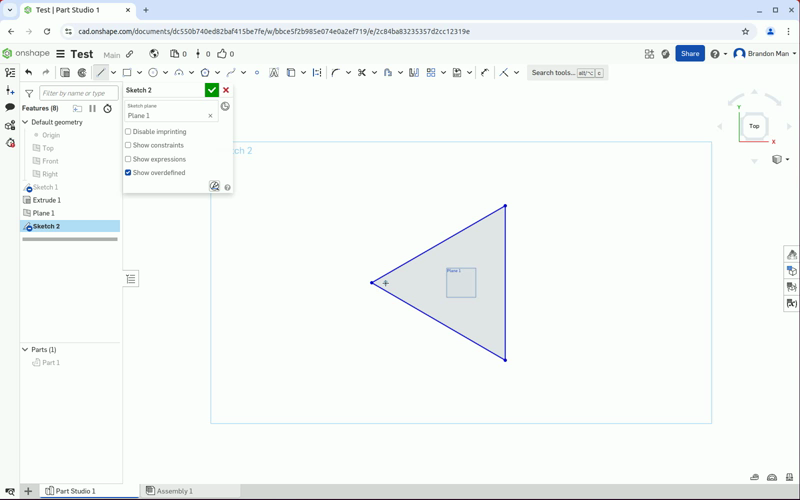
key_down(shift)
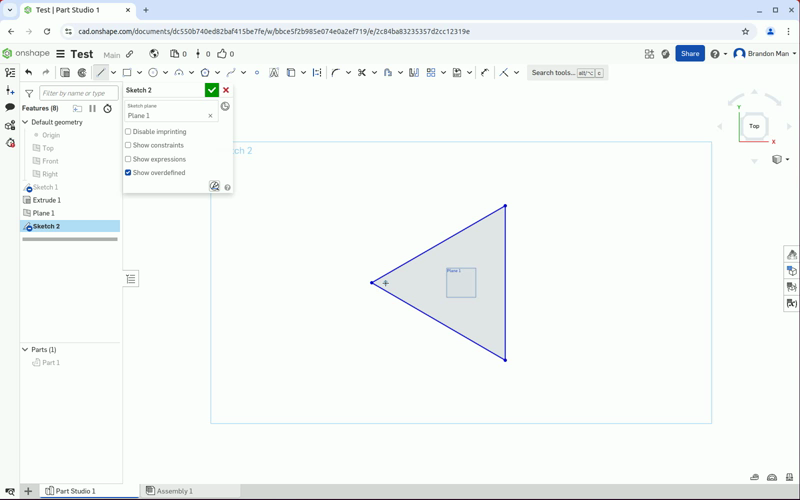
mouse_move(498, 347)
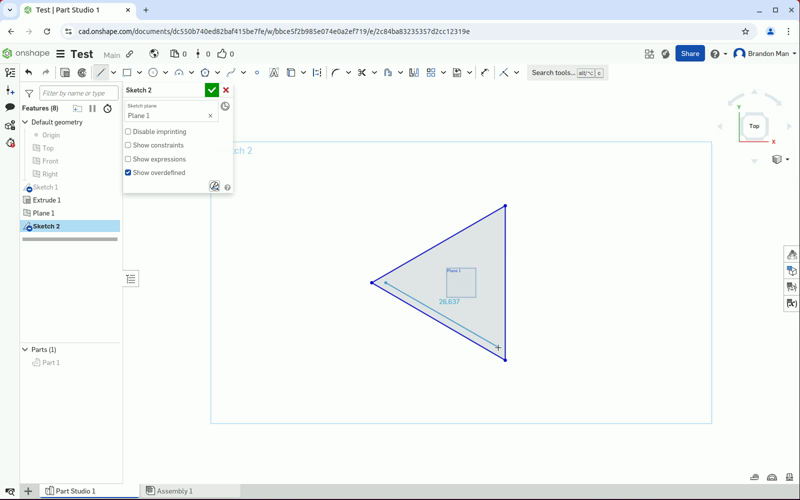
click(498, 347)
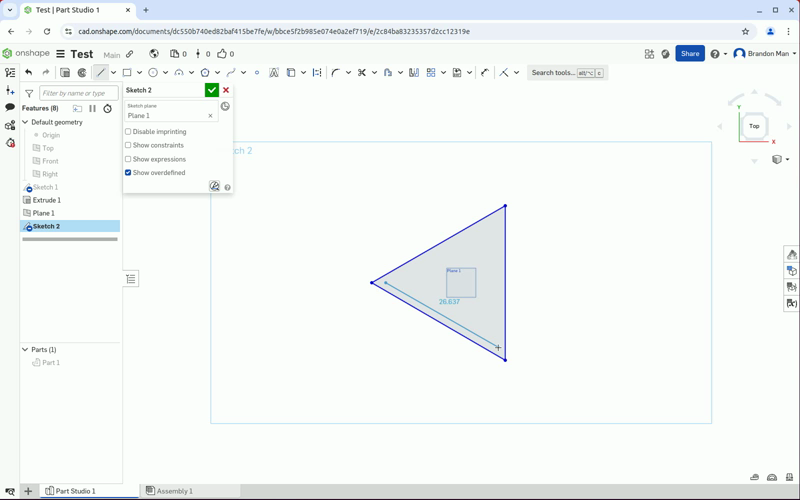
key_up(shift)
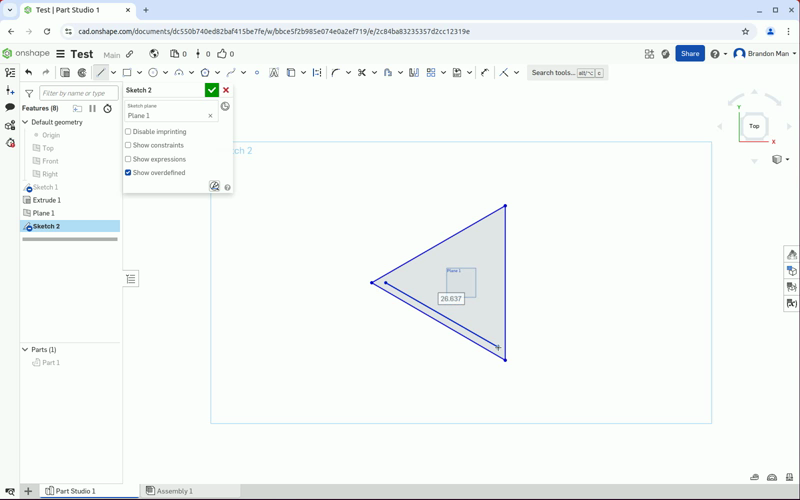
key_down(shift)
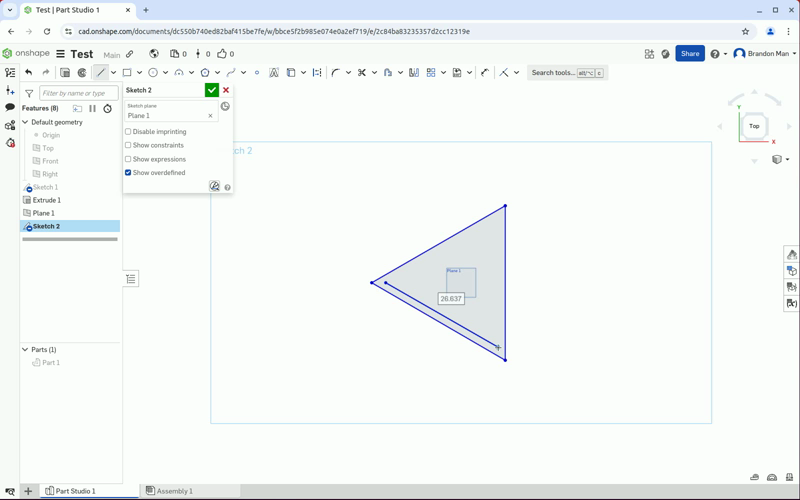
mouse_move(498, 218)
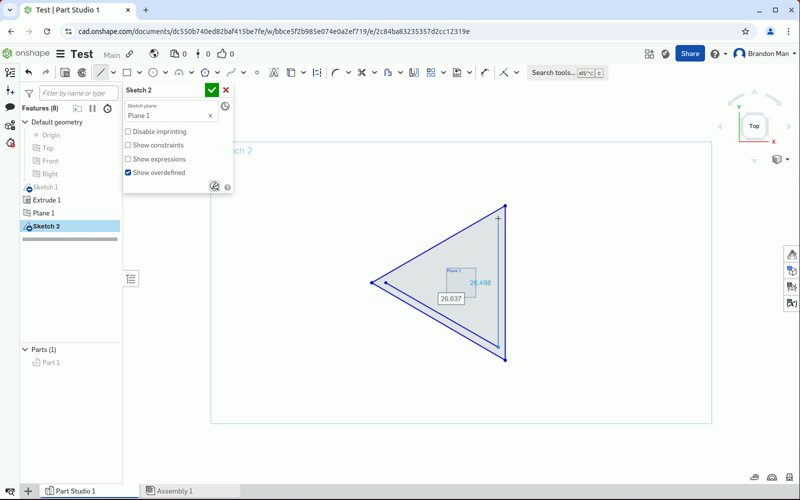
click(498, 218)
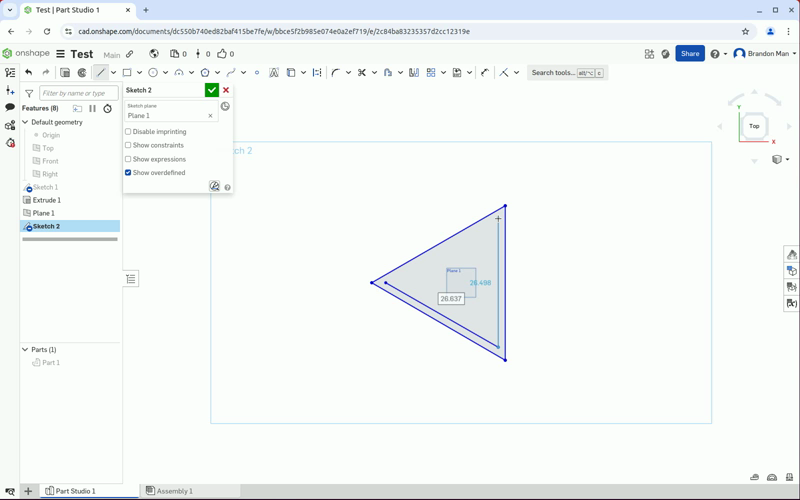
key_up(shift)
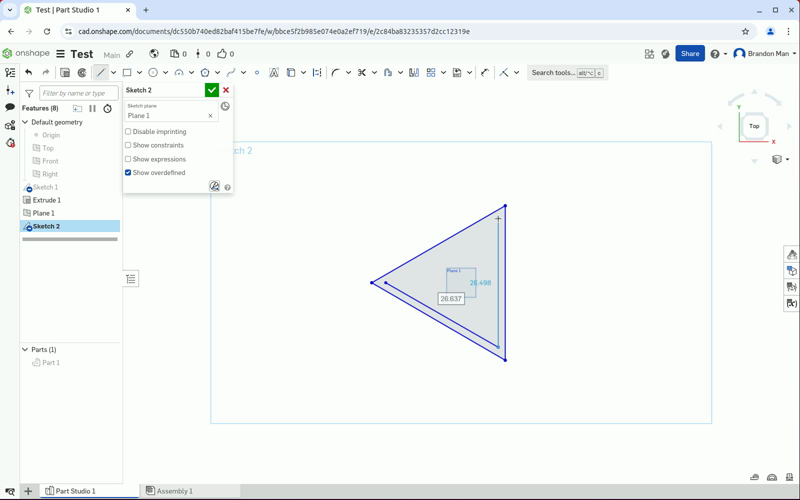
key_down(shift)
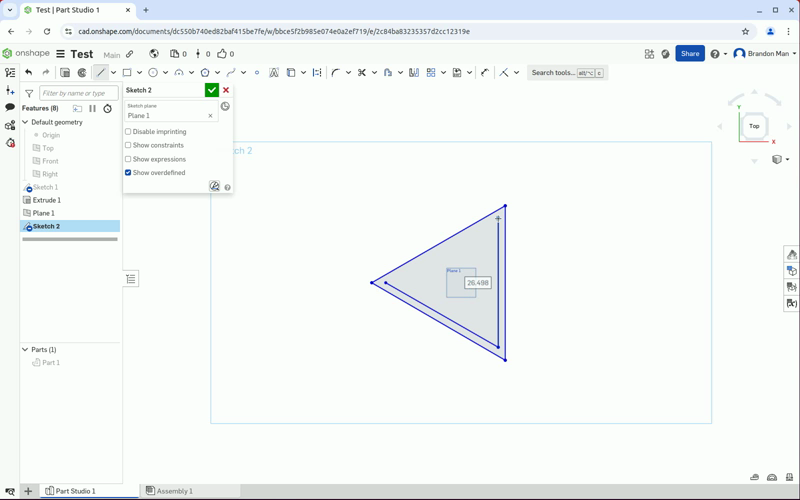
mouse_move(385, 282)
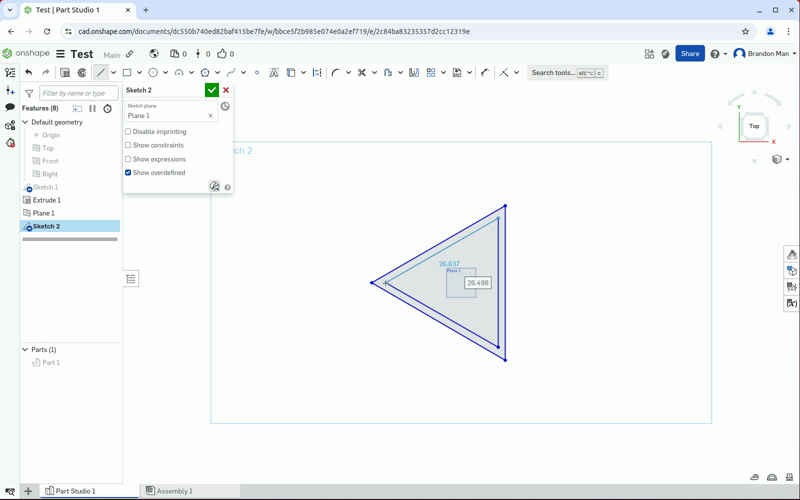
key_up(shift)
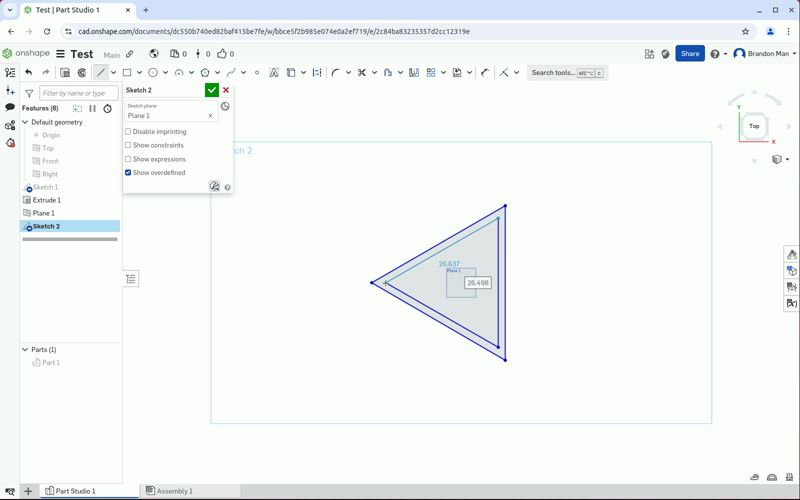
click(385, 282)
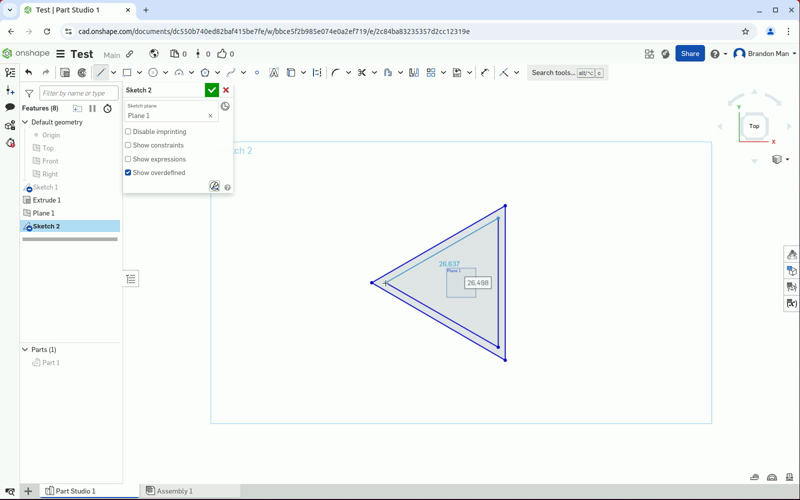
key(esc)
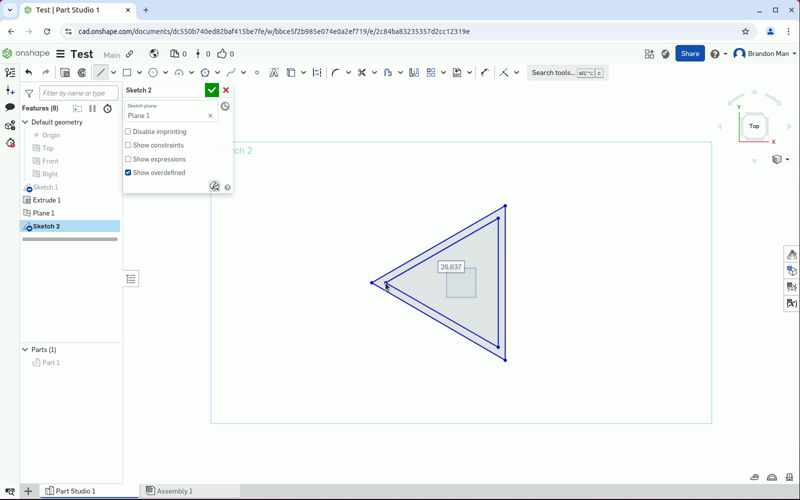
mouse_move(458, 235)
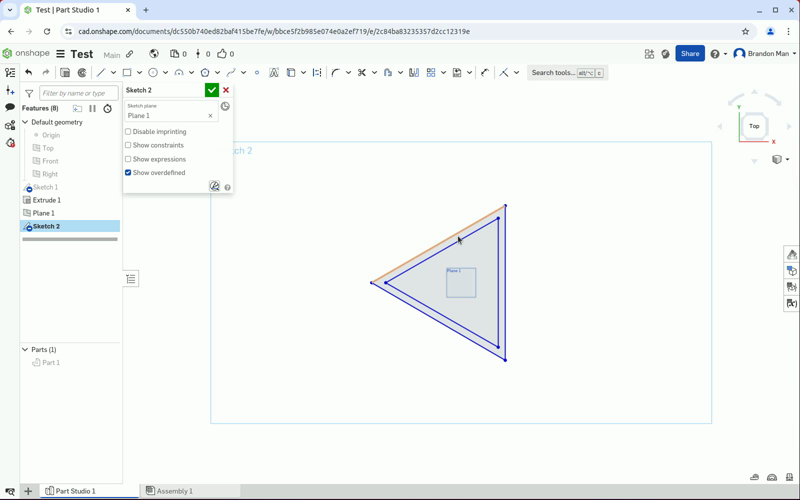
click(458, 235)
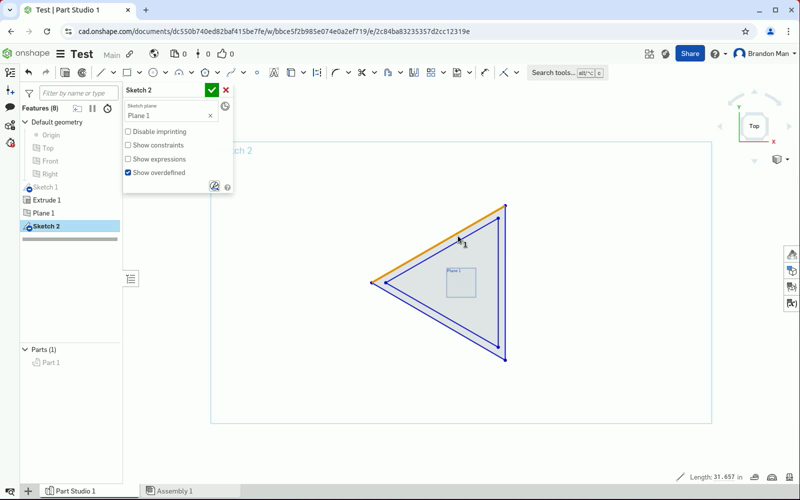
mouse_move(73, 352)
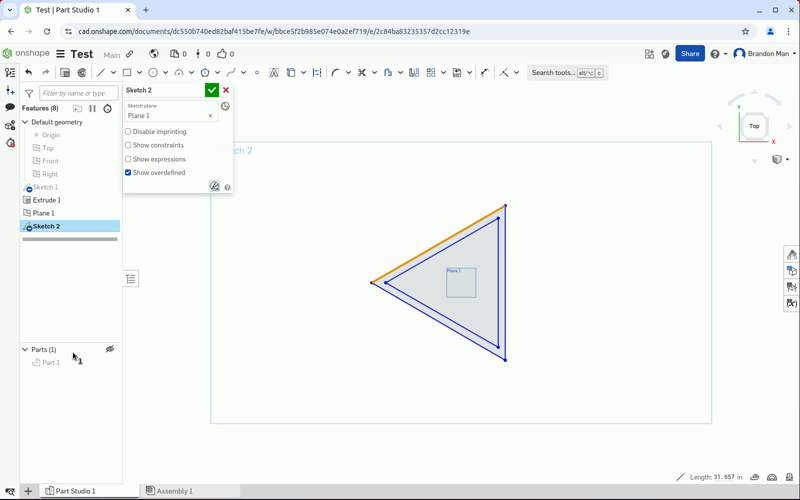
key(shift+y)
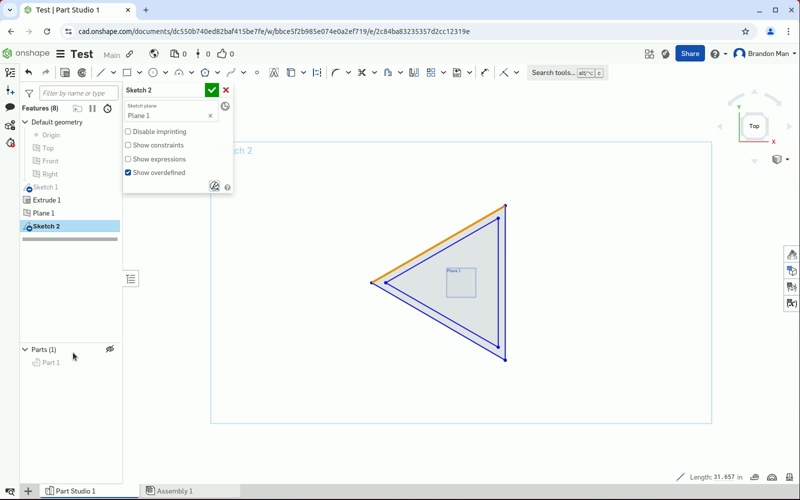
key(shift+e)
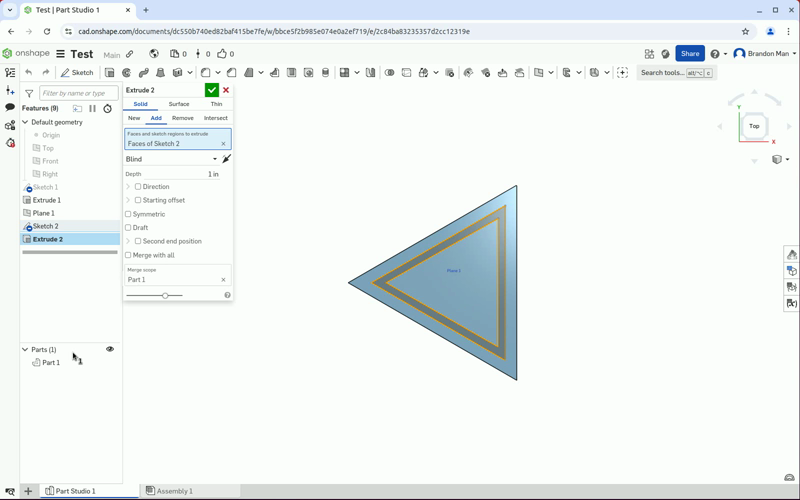
mouse_move(143, 106)
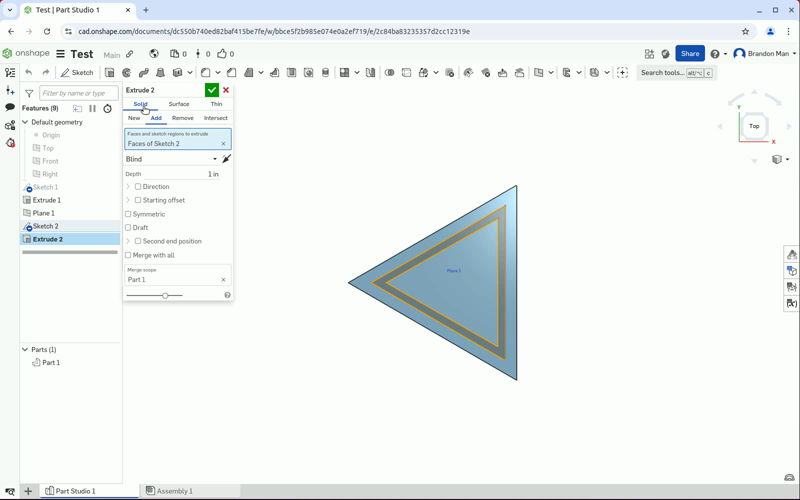
click(143, 106)
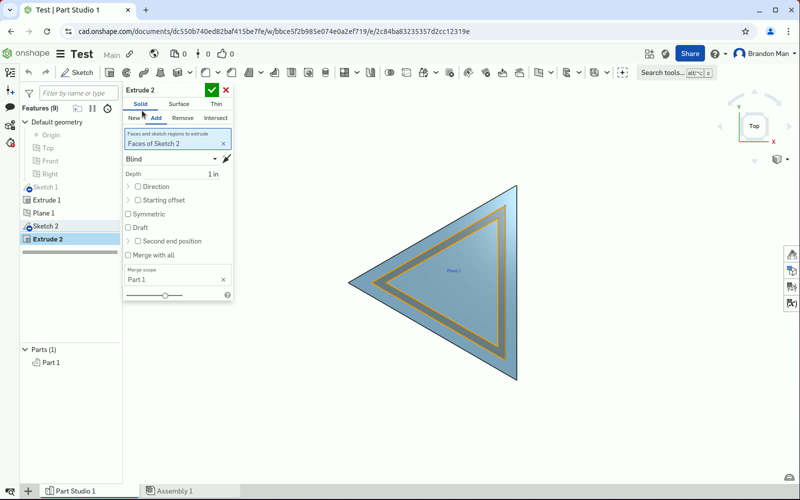
mouse_move(137, 120)
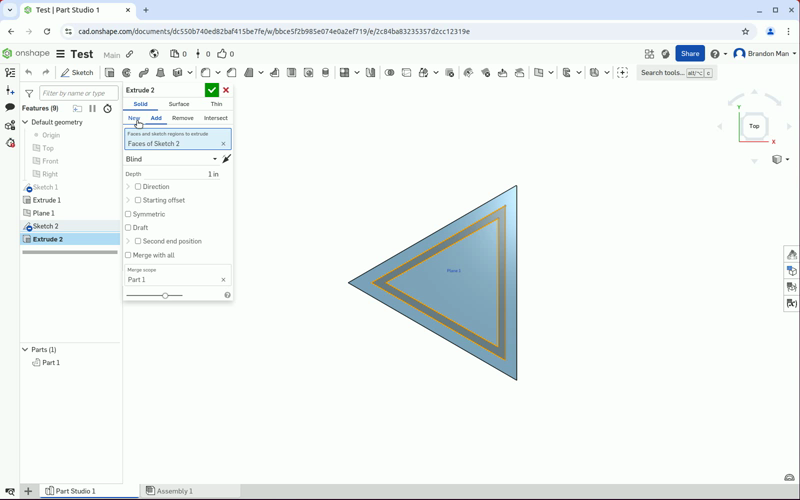
click(137, 120)
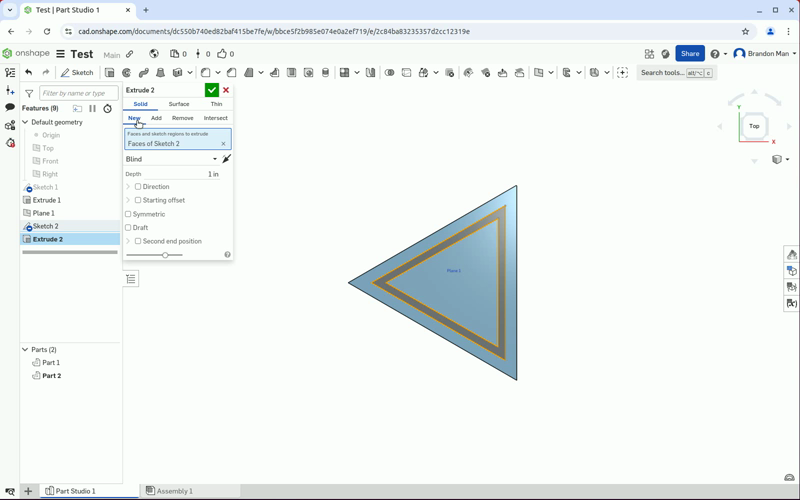
key(tab, 4)
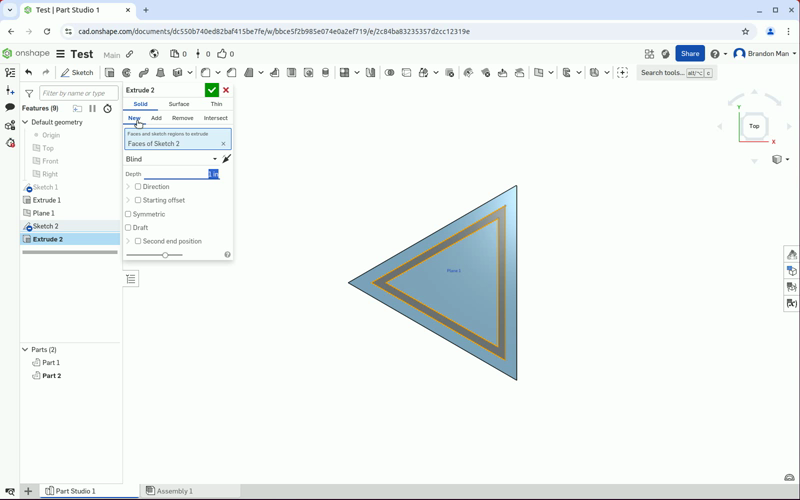
text(0.481)
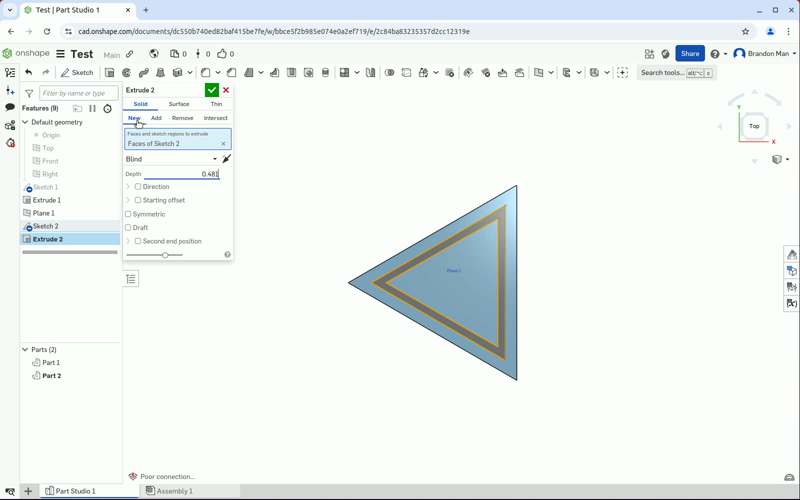
key(enter)
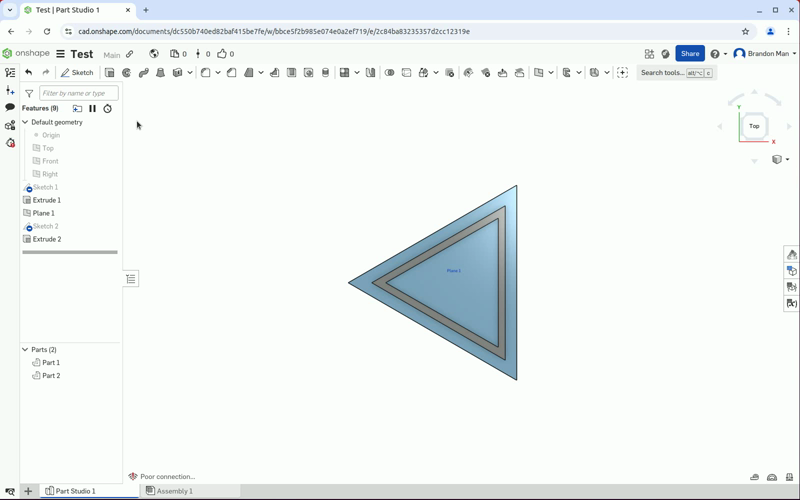
key(shift+h)
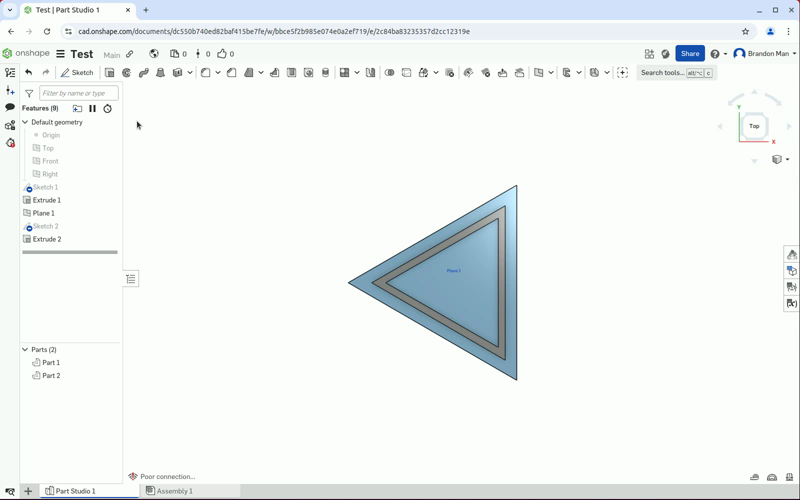
key(shift+h)
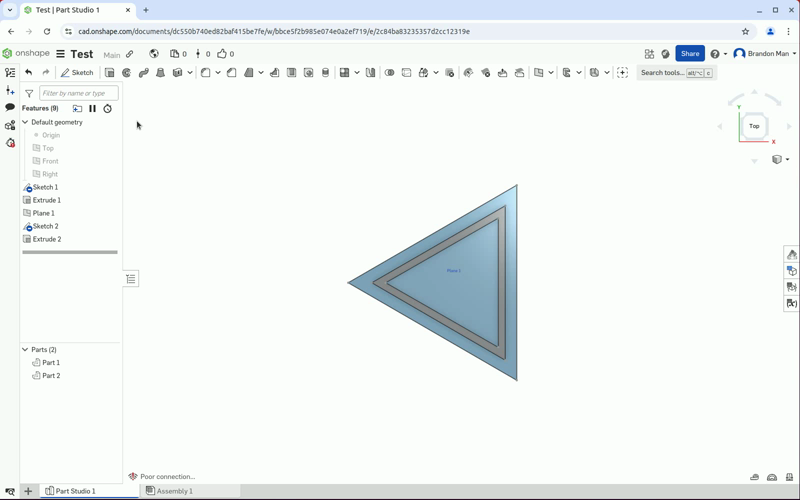
key(shift+7)
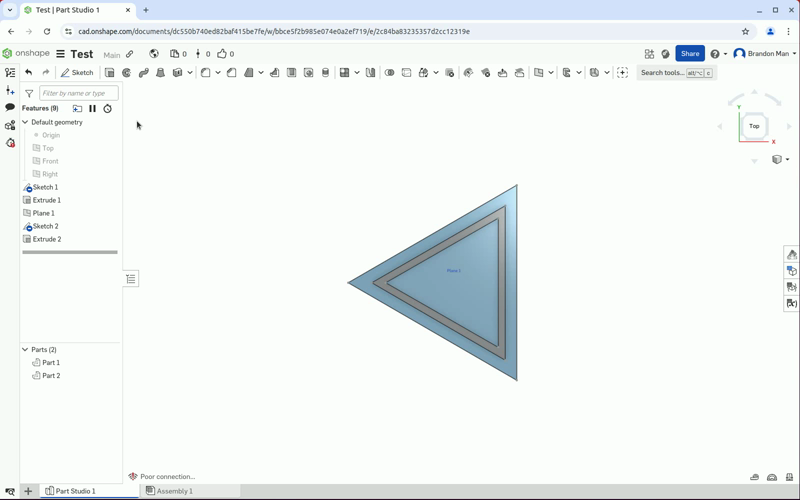
key(up, 3)
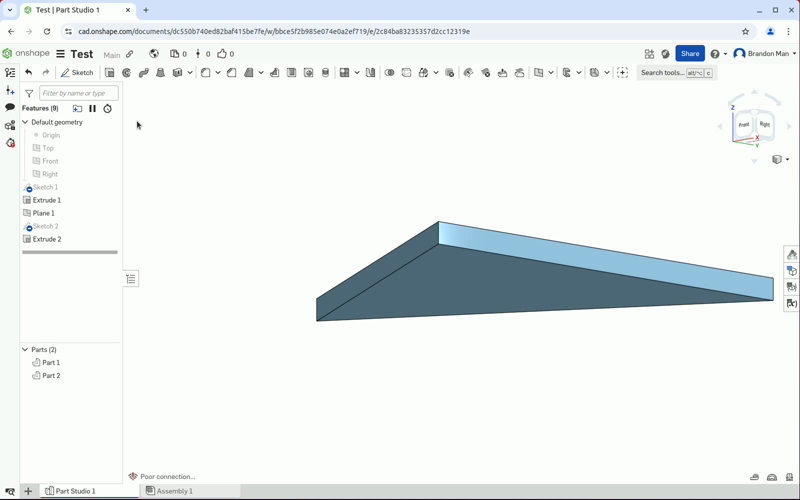
key(left, 3)
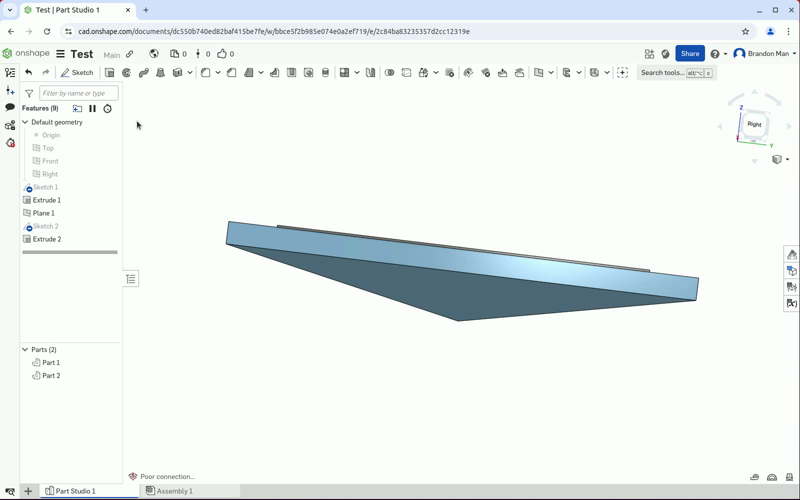
key(right, 3)
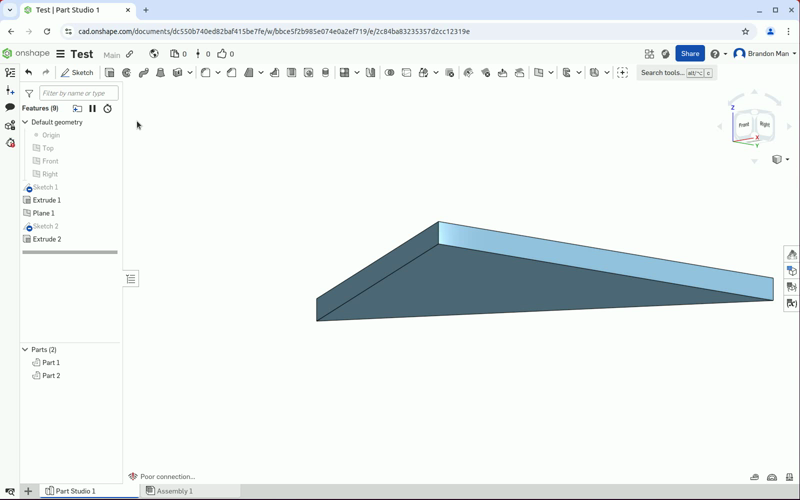
key(down, 3)
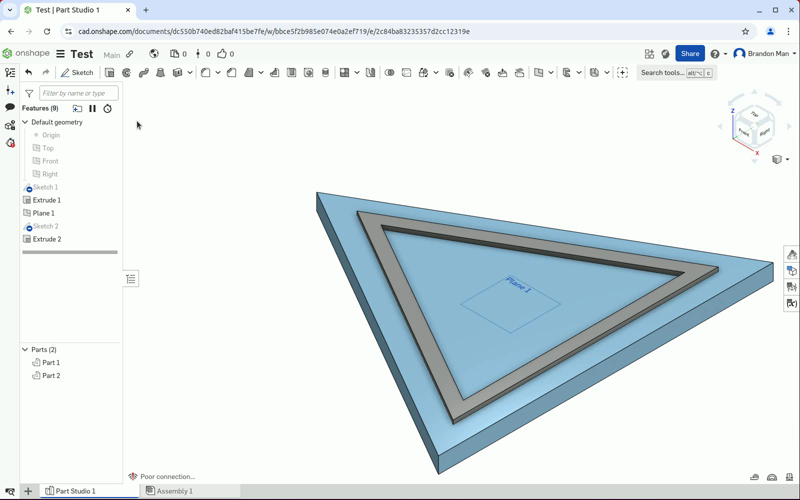
mouse_move(73, 189)
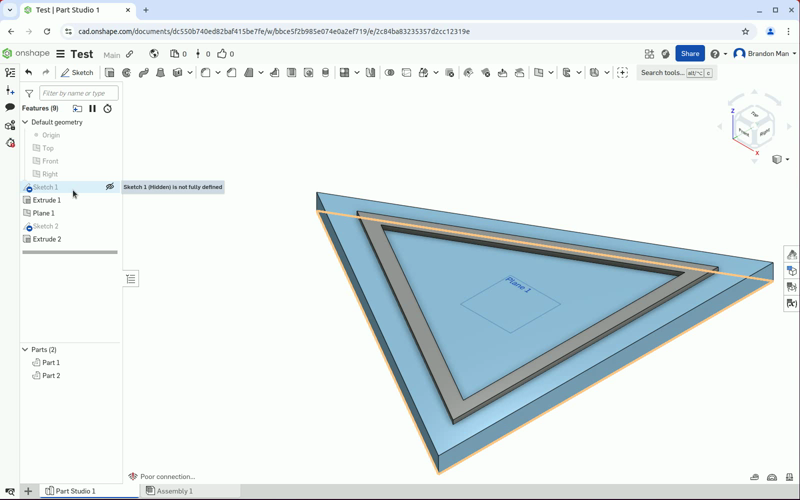
click(73, 189)